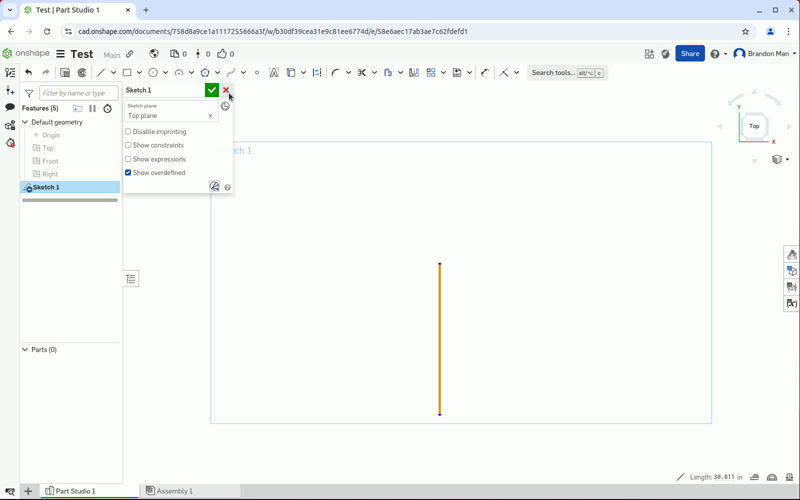
key(shift+h)
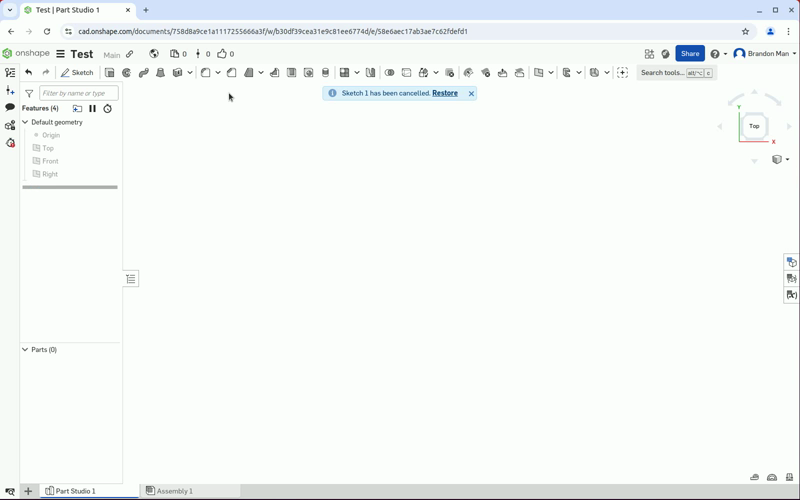
mouse_move(73, 352)
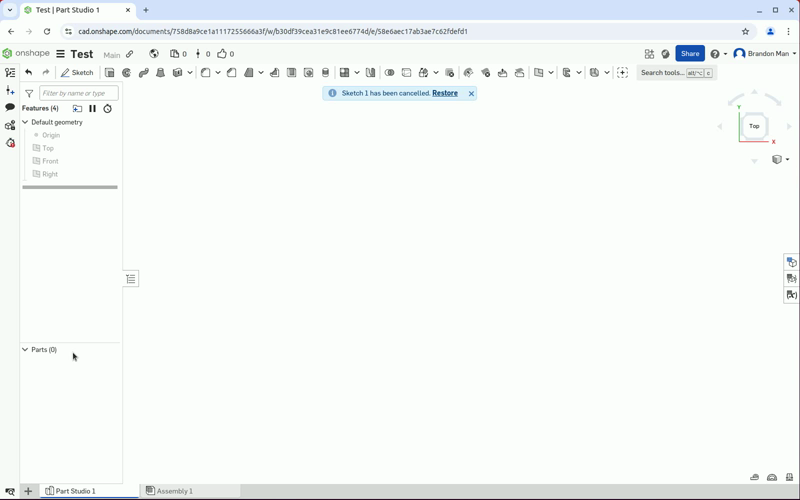
key(y)
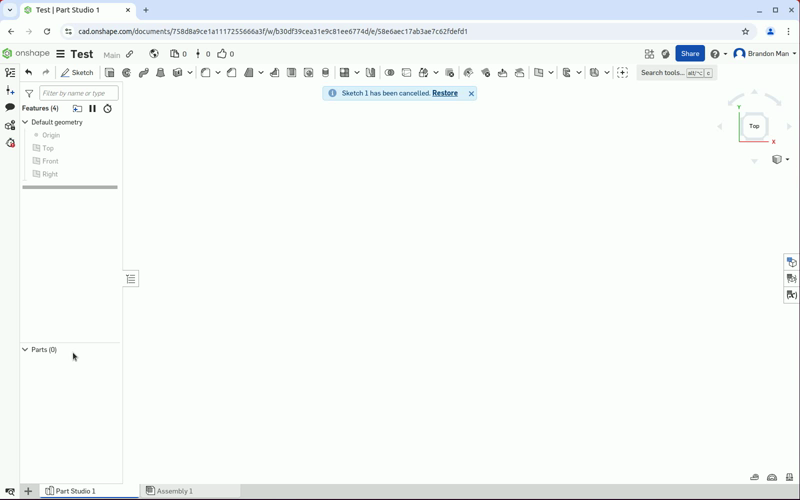
key(shift+p)
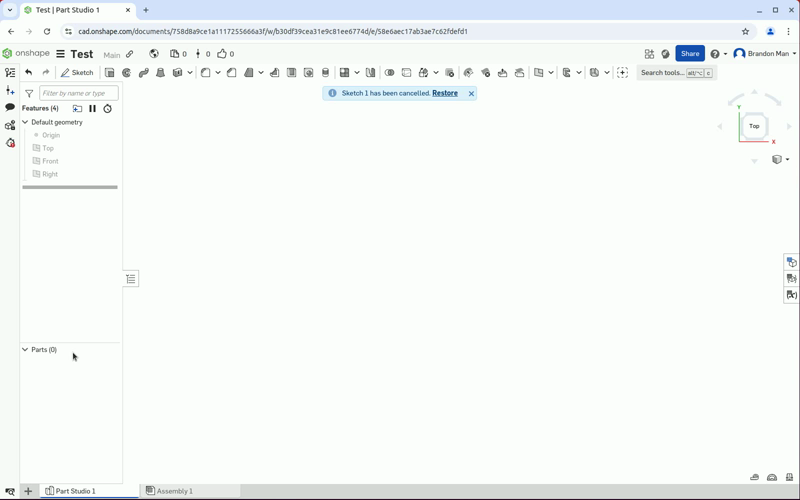
key(space)
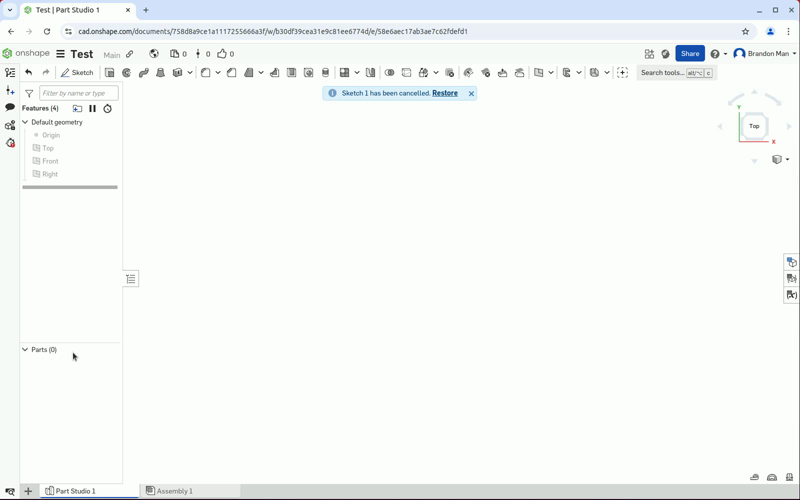
key_down(shift)
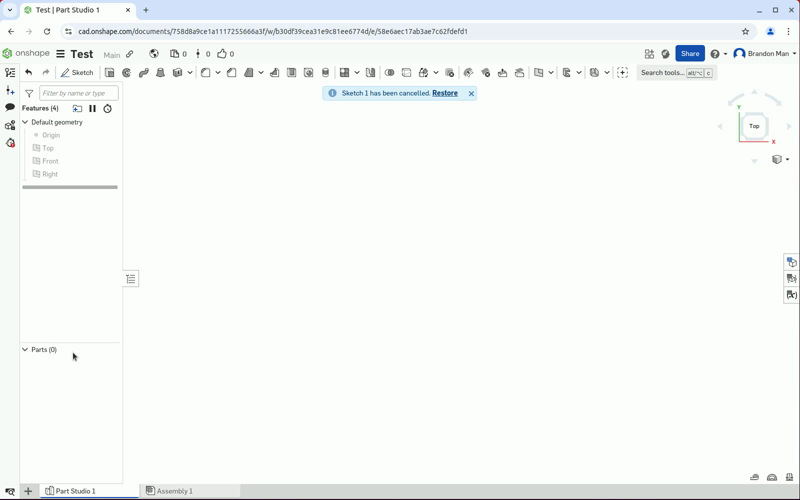
key(up)
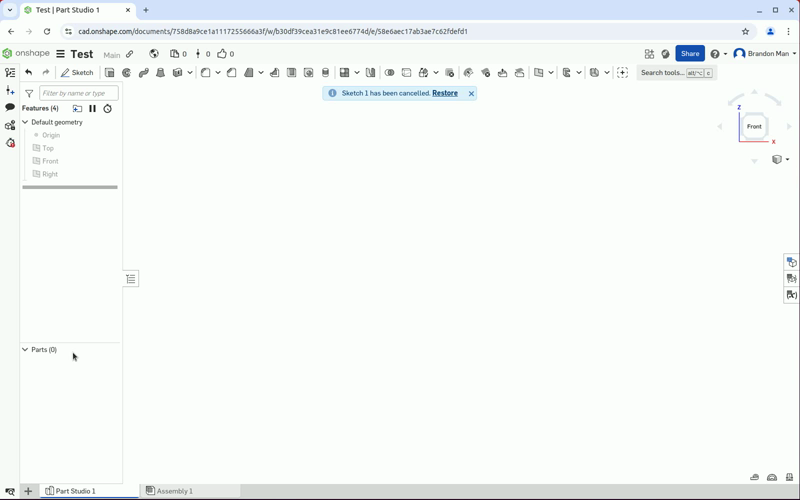
key_up(shift)
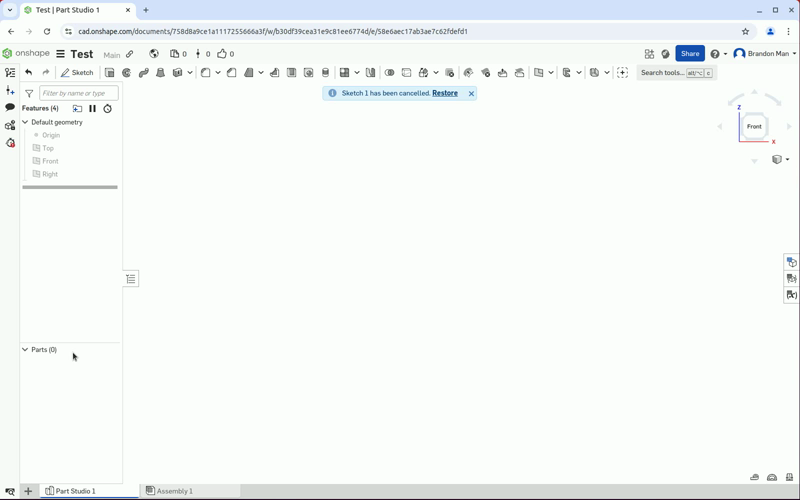
mouse_move(73, 352)
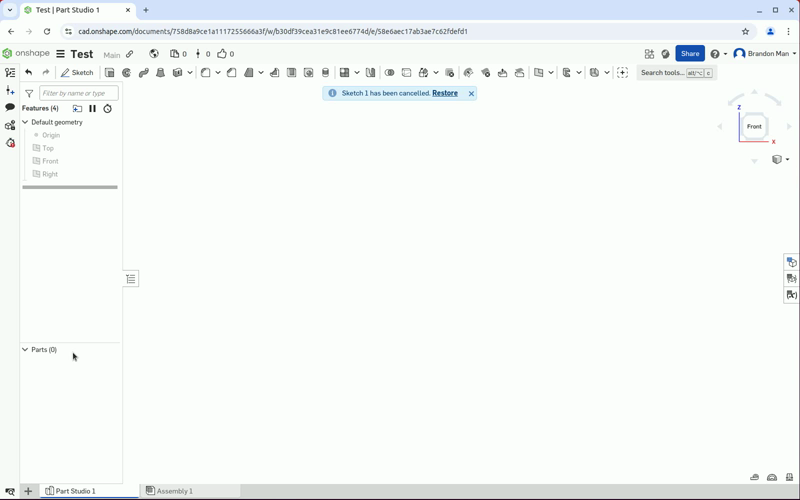
key(shift+y)
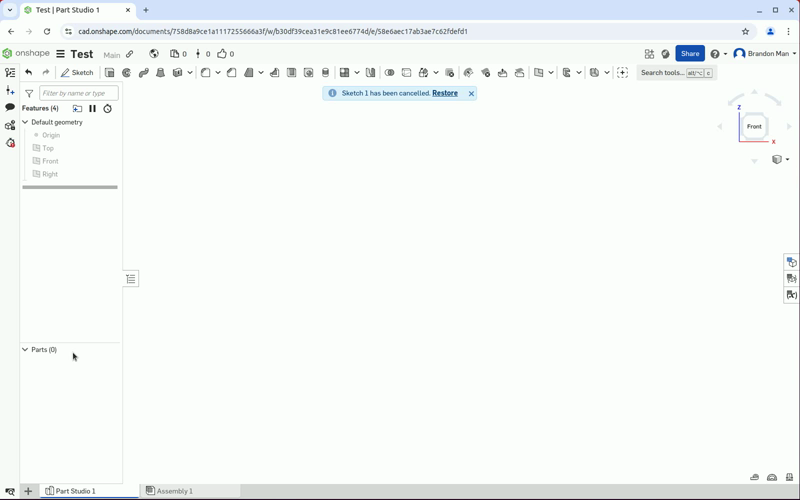
key(shift+s)
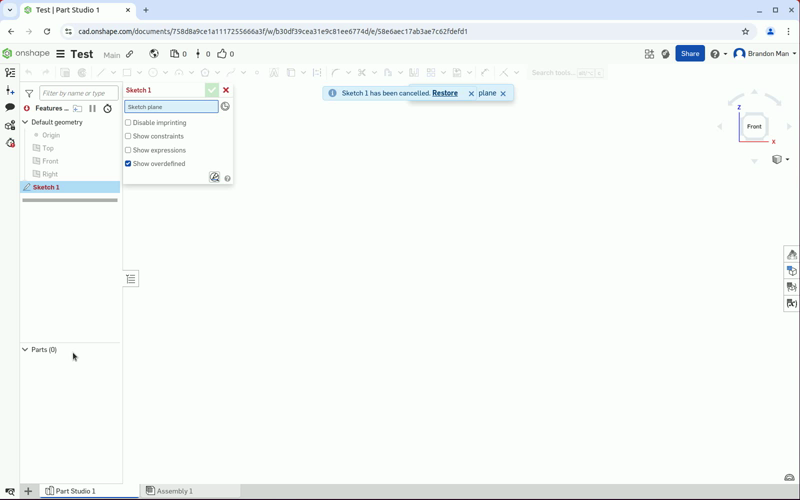
mouse_move(73, 163)
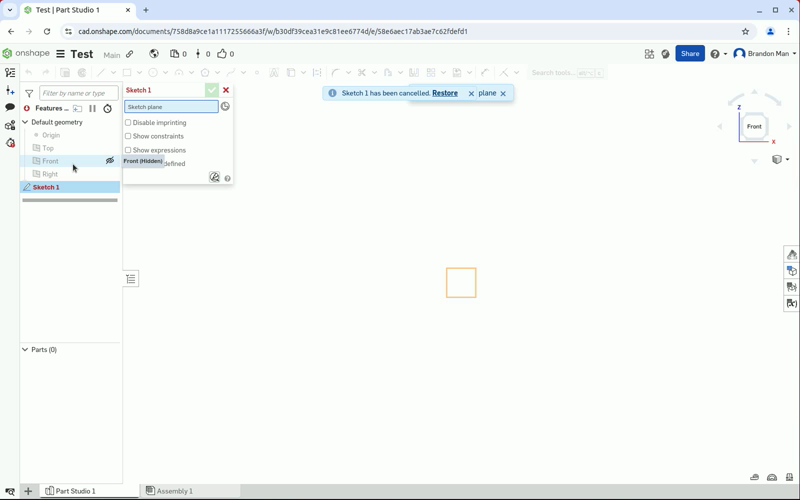
click(73, 163)
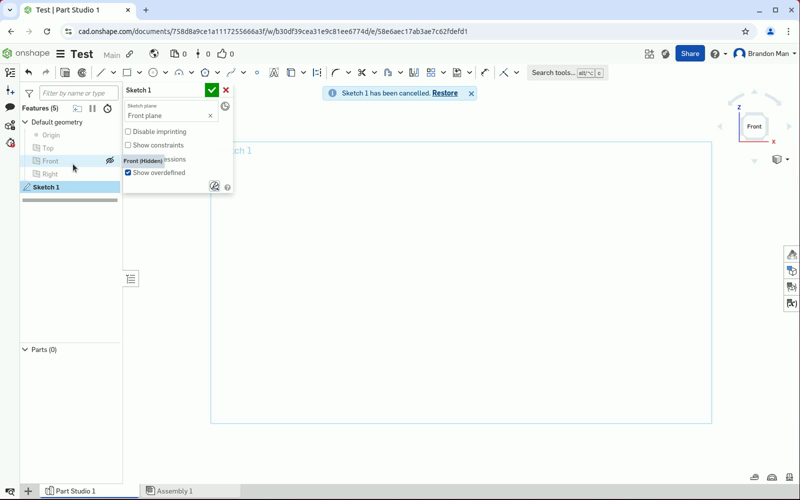
mouse_move(73, 352)
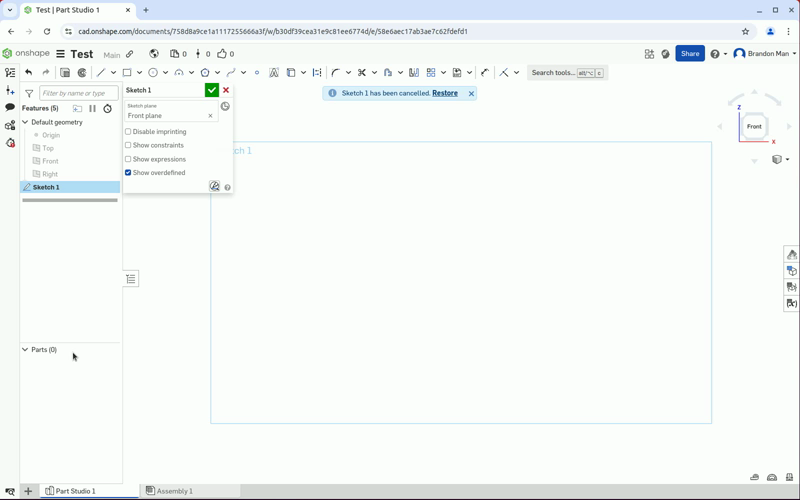
key(y)
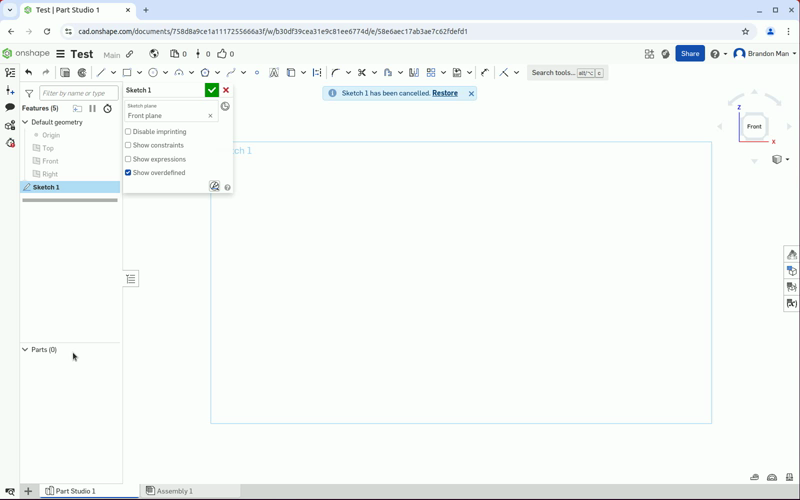
key(c)
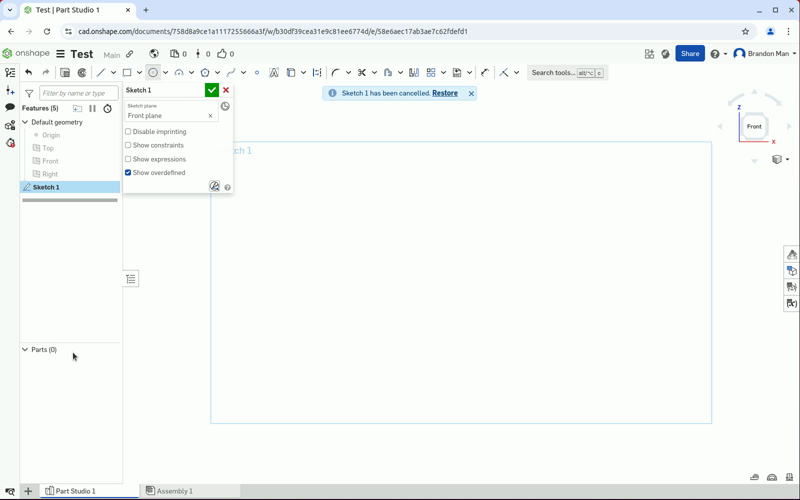
key_down(shift)
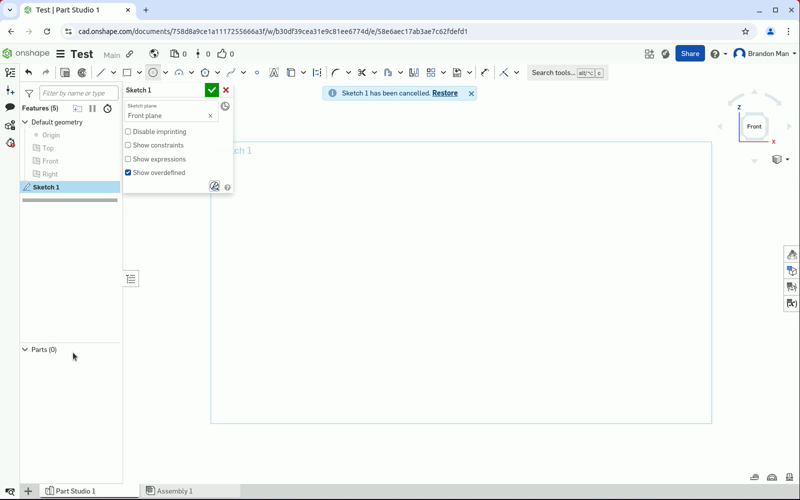
mouse_move(460, 282)
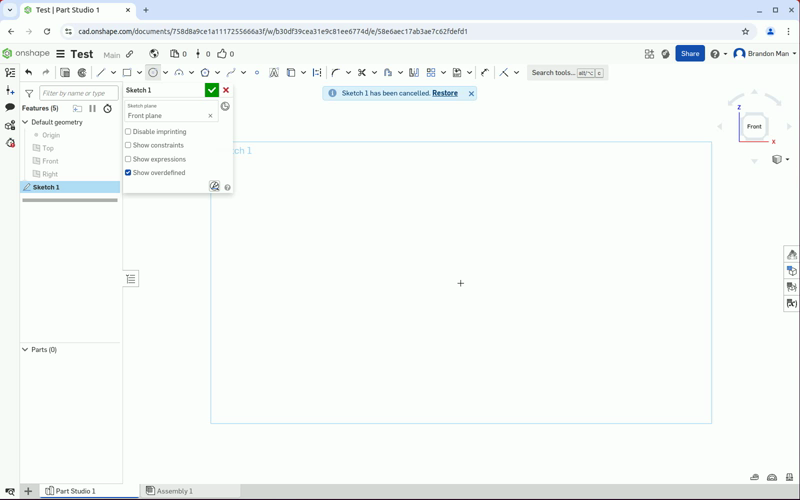
click(460, 282)
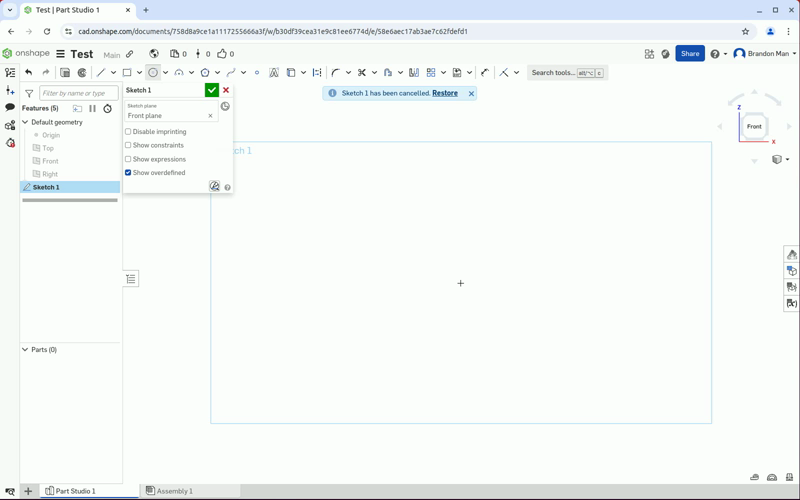
key_up(shift)
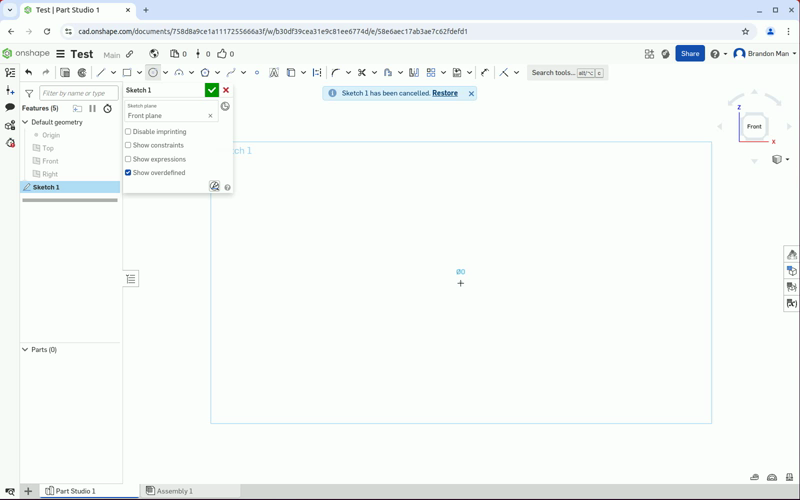
mouse_move(505, 282)
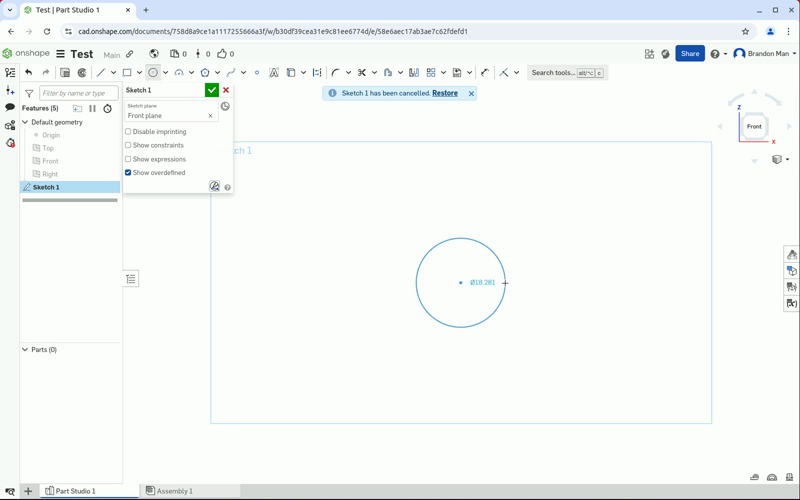
click(505, 282)
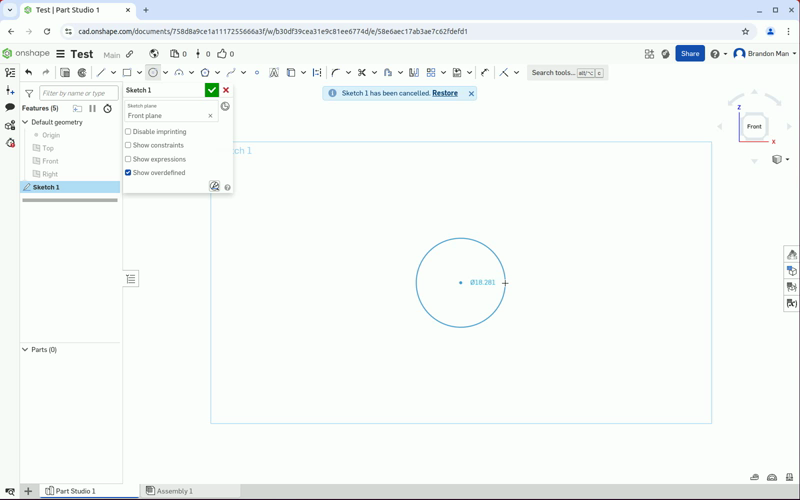
key(esc)
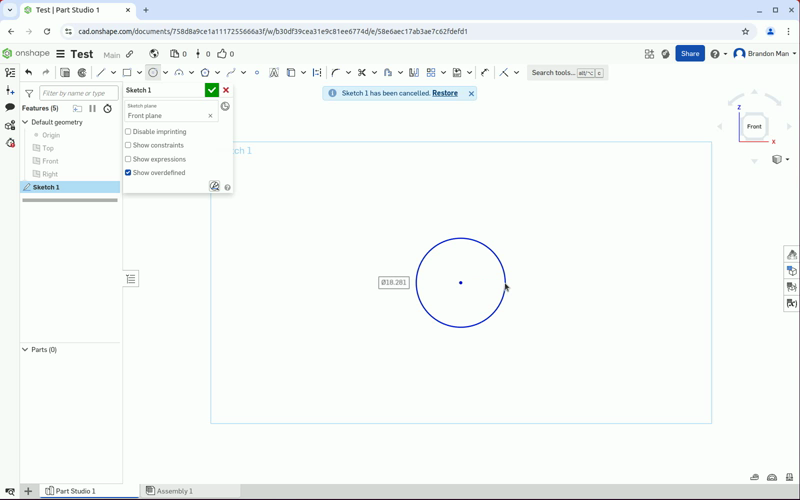
key(c)
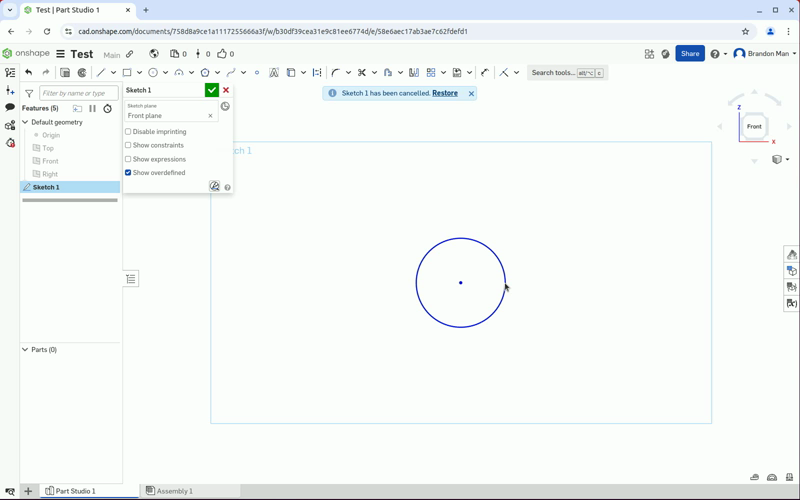
key_down(shift)
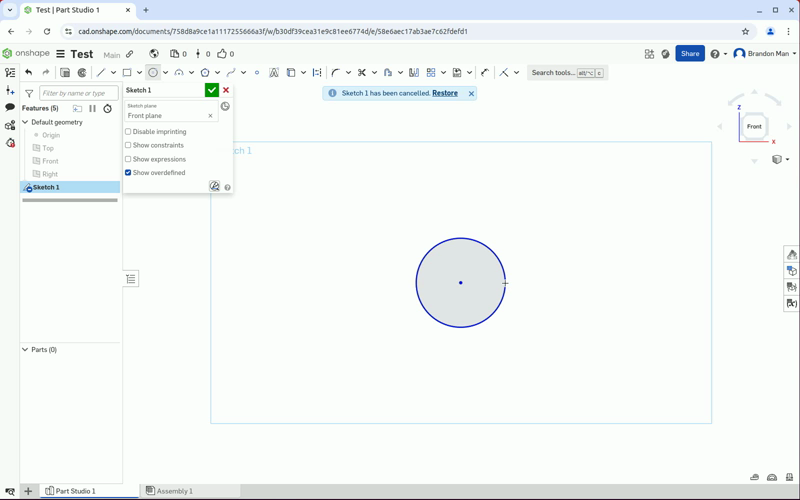
mouse_move(460, 282)
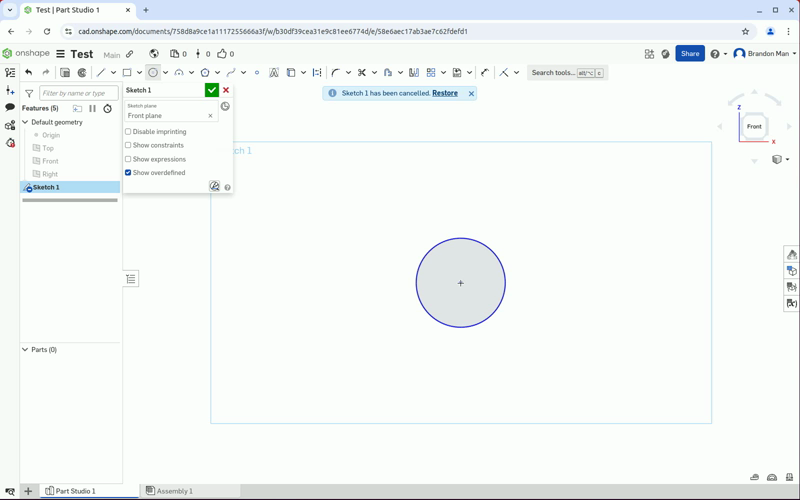
click(460, 282)
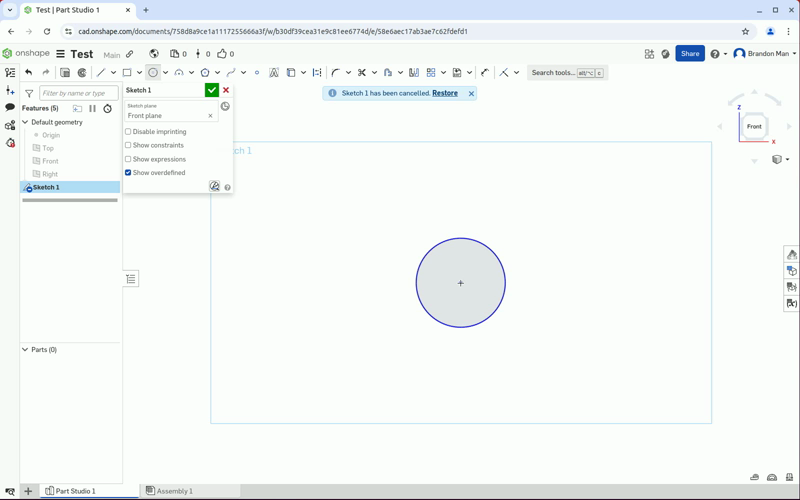
key_up(shift)
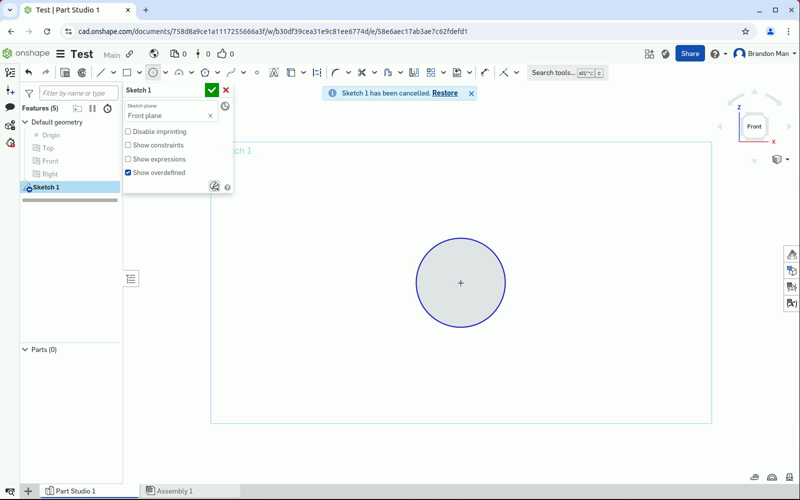
mouse_move(478, 282)
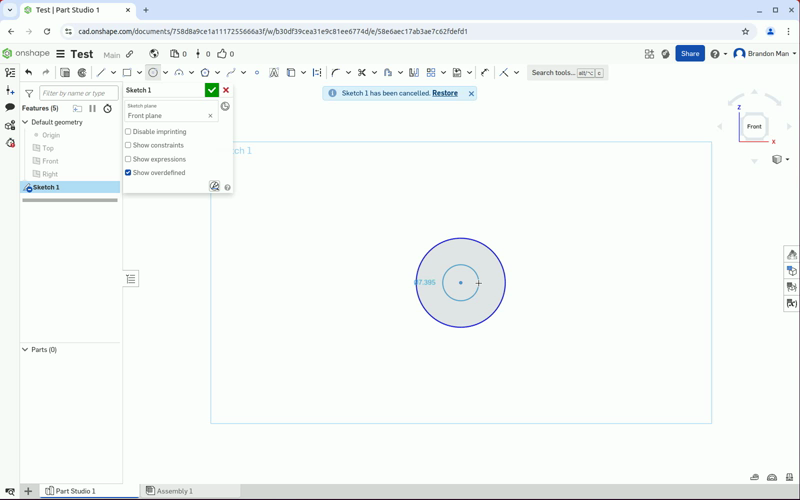
click(478, 282)
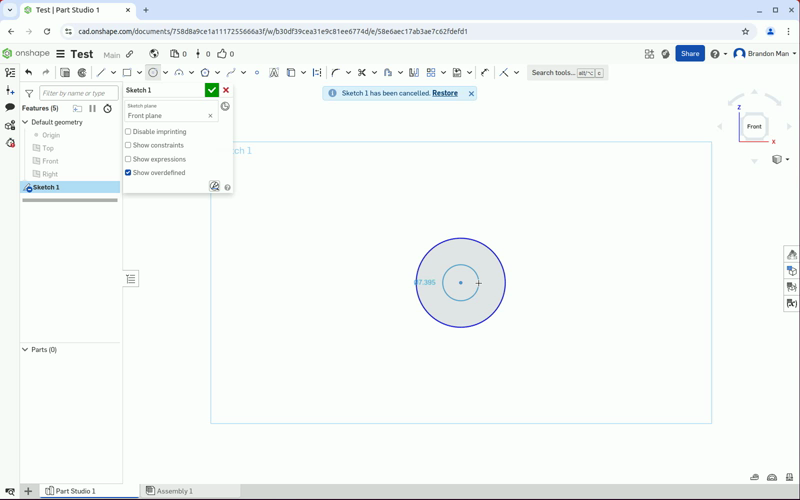
key(esc)
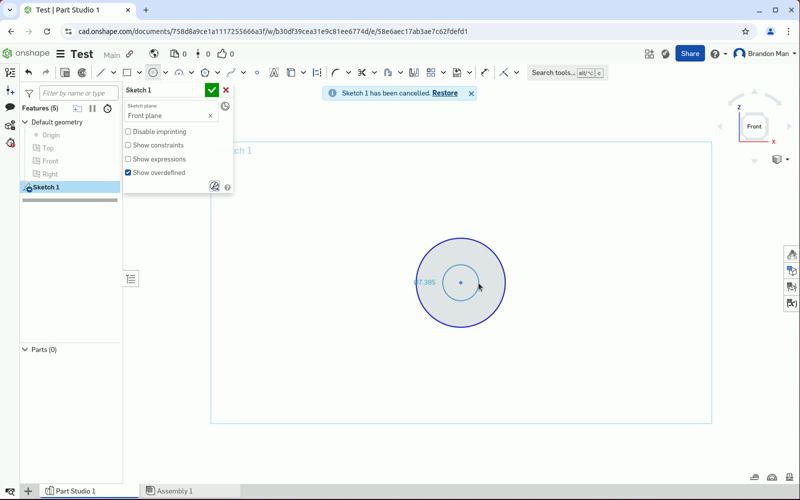
mouse_move(465, 259)
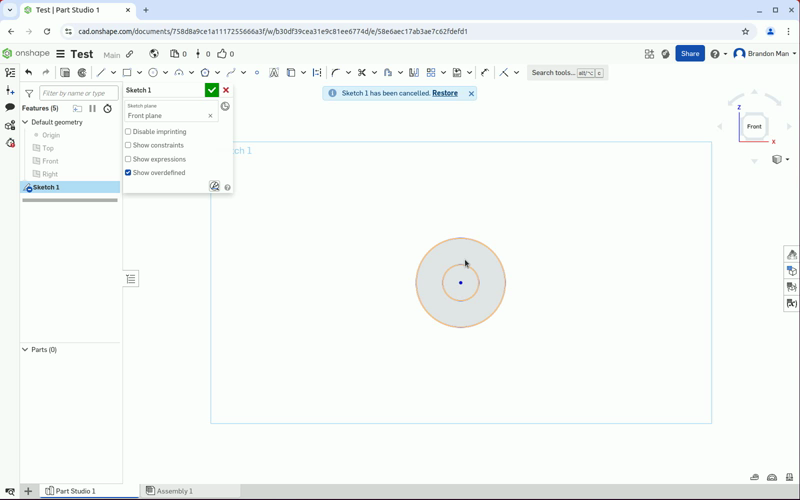
click(465, 259)
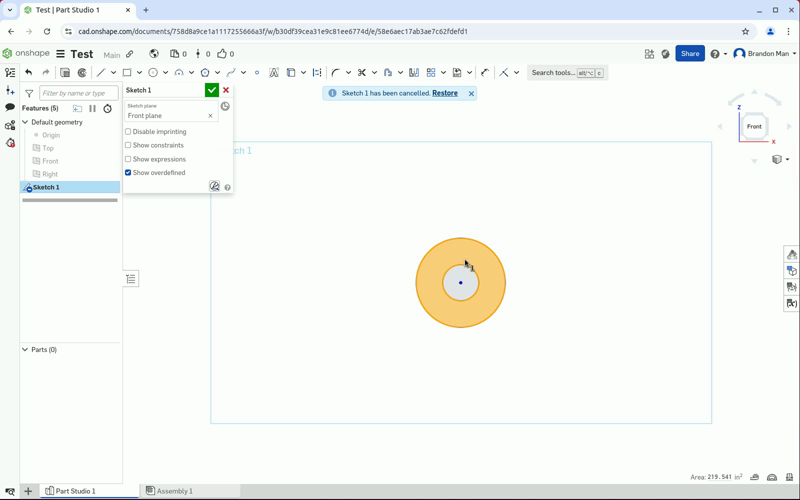
mouse_move(73, 352)
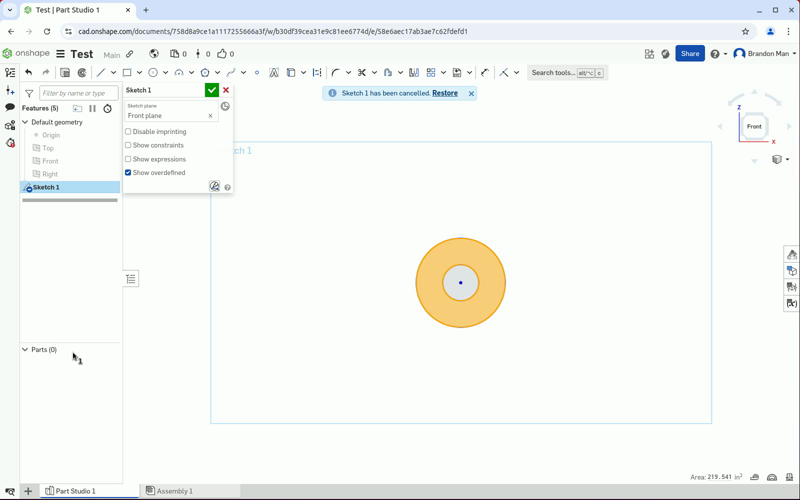
key(shift+y)
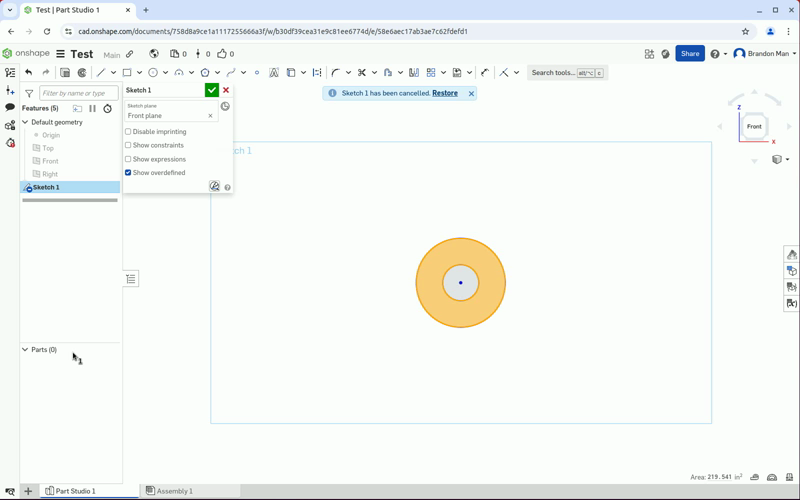
key(shift+e)
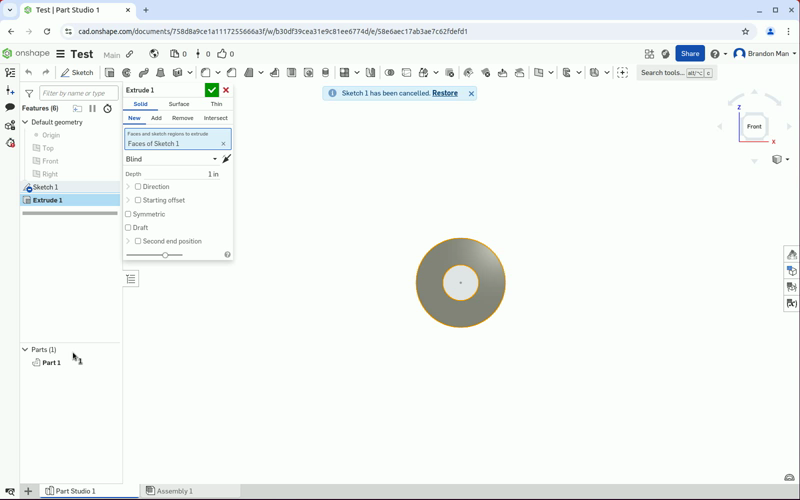
mouse_move(143, 106)
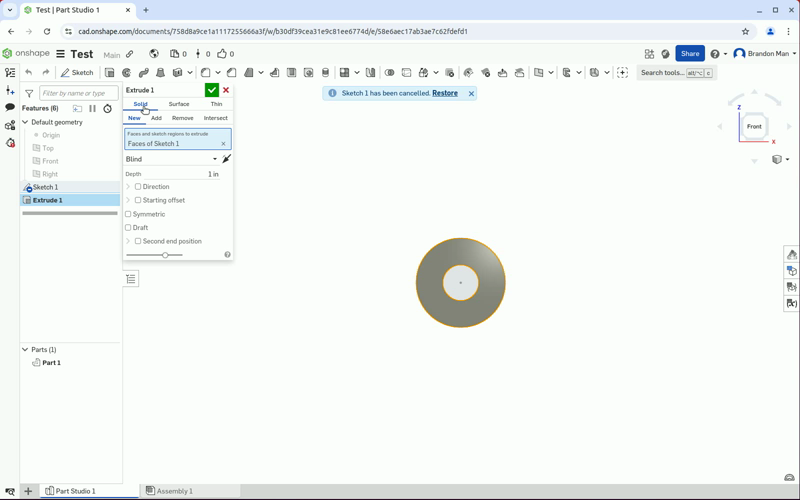
click(143, 106)
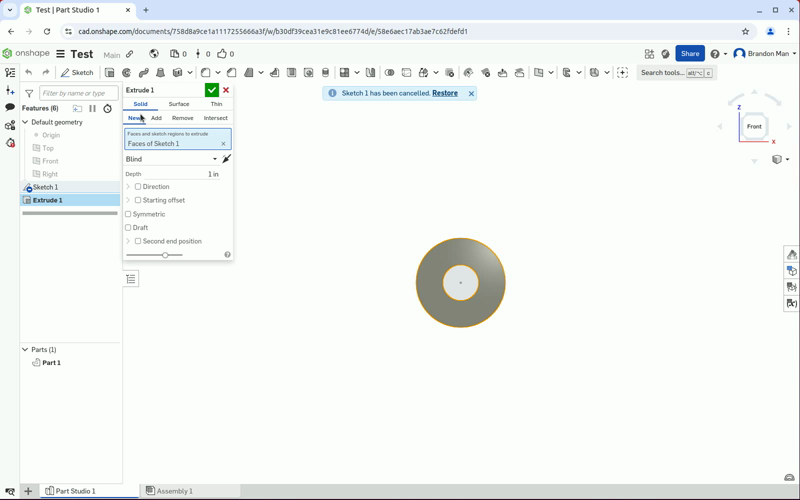
mouse_move(137, 120)
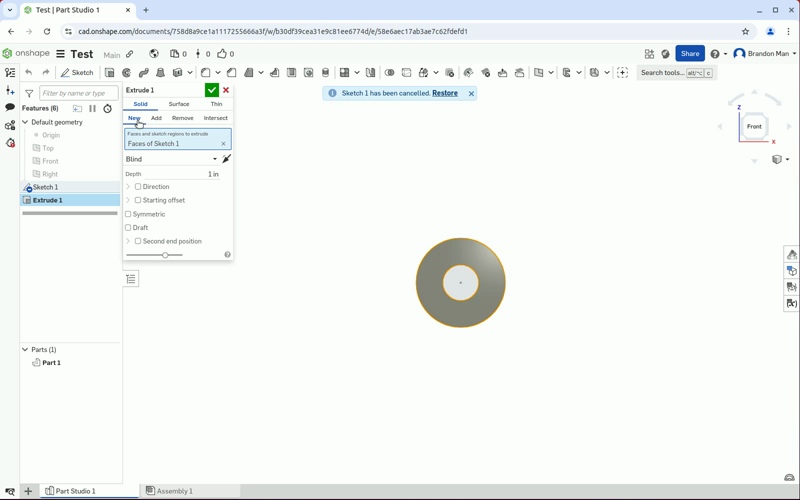
click(137, 120)
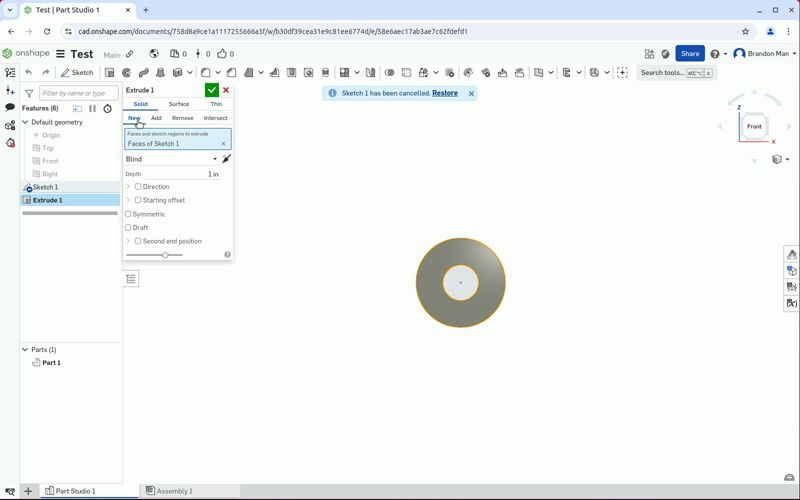
key(tab, 4)
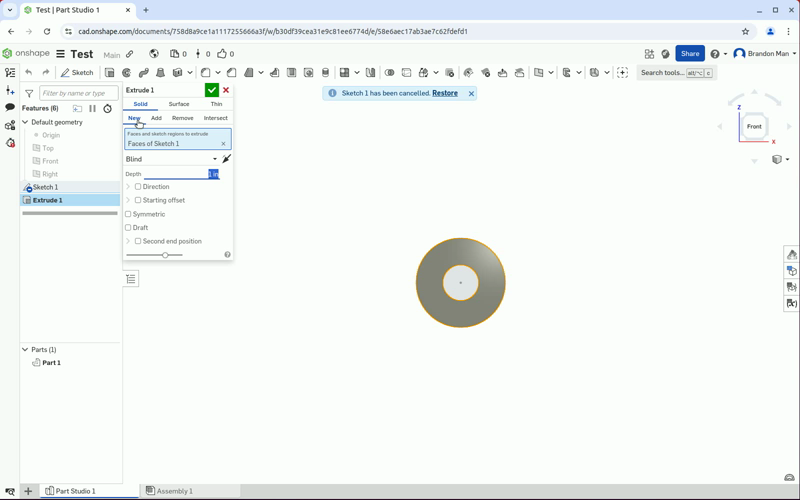
text(3.611)
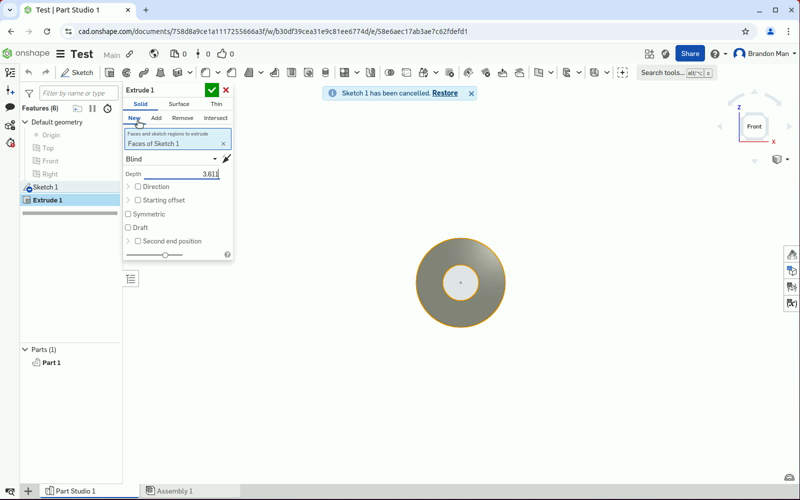
key(enter)
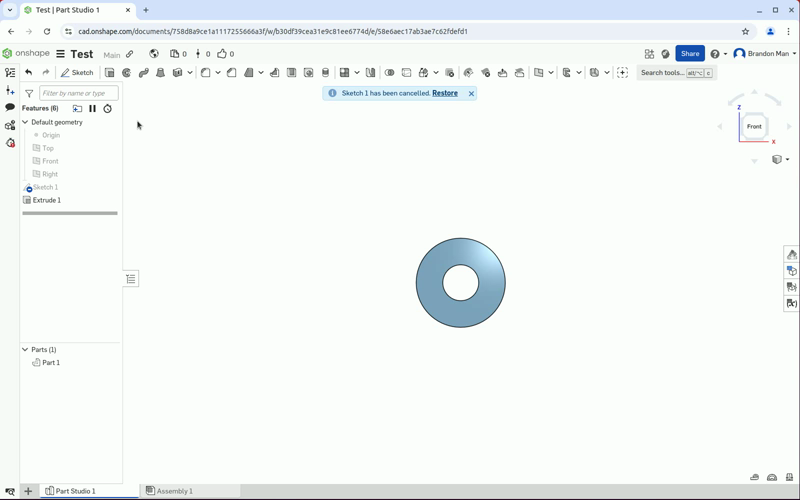
key(shift+h)
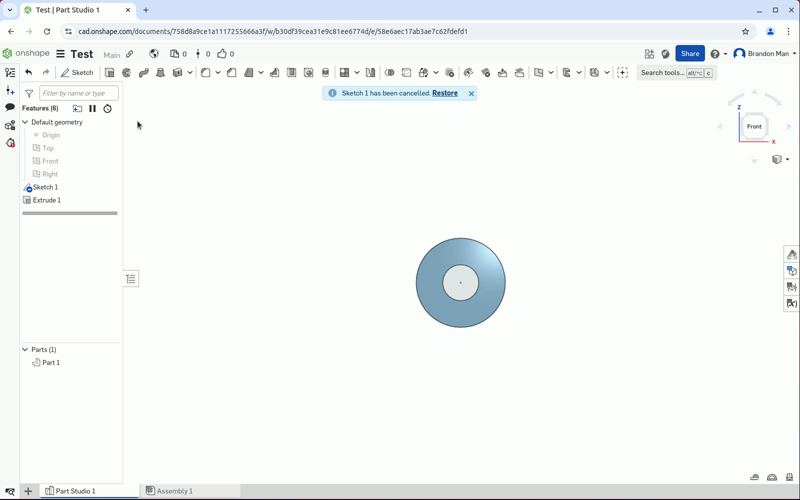
key(shift+h)
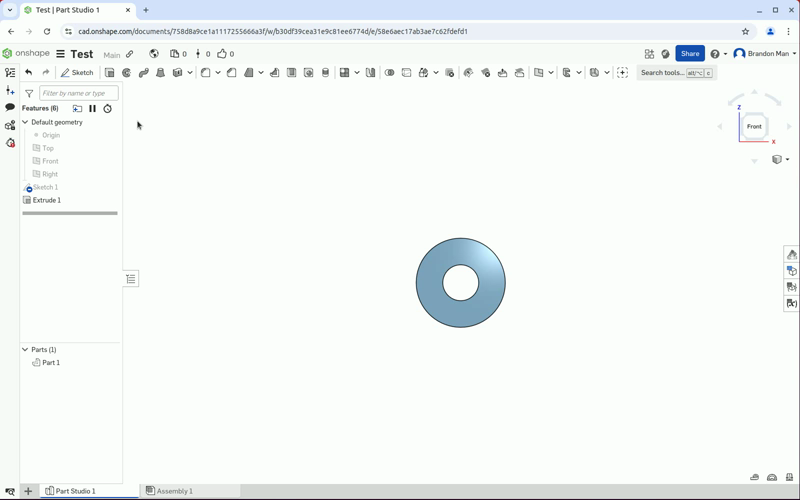
mouse_move(73, 189)
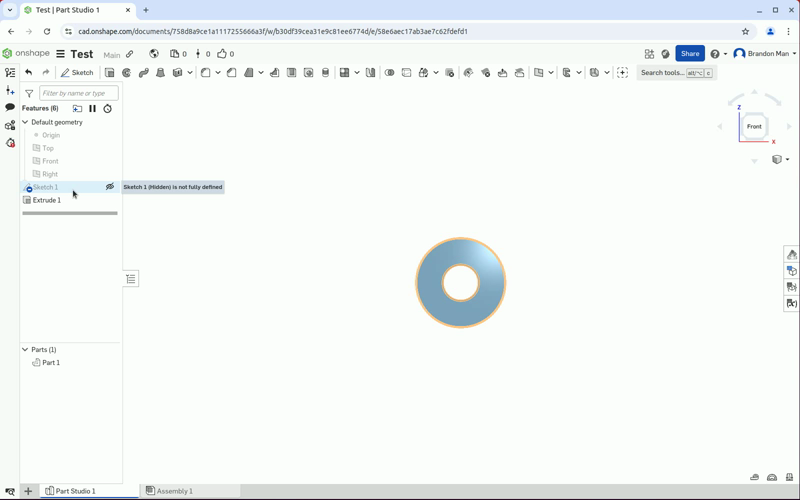
click(73, 189)
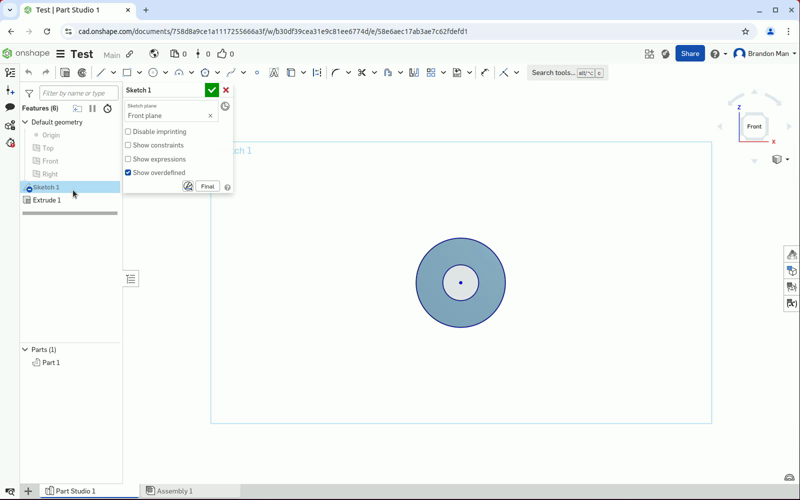
mouse_move(229, 92)
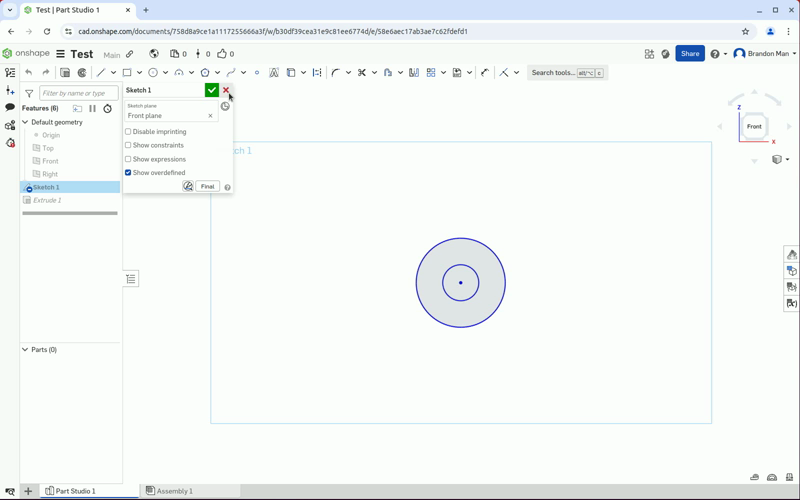
click(229, 92)
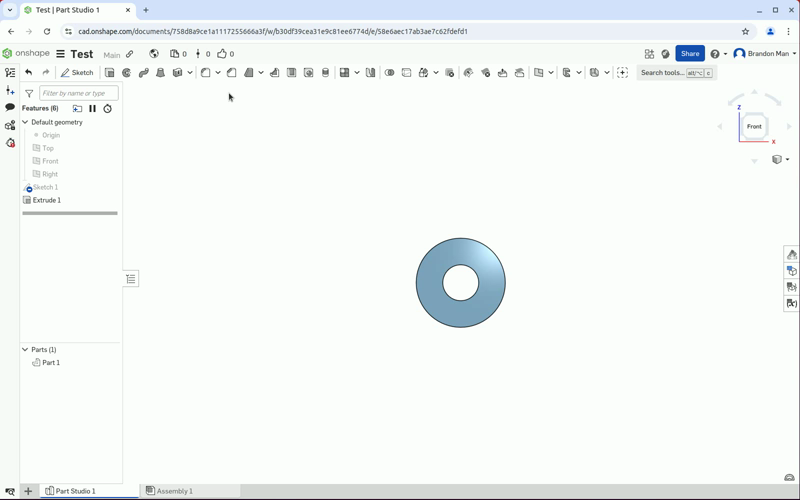
mouse_move(541, 75)
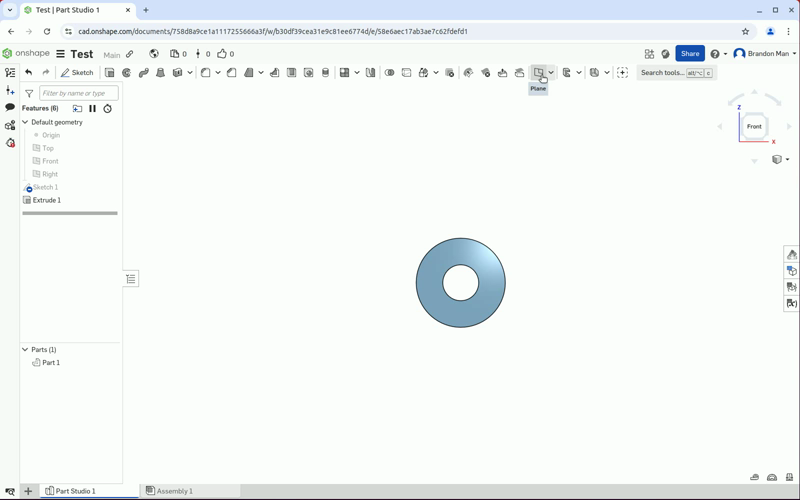
click(541, 75)
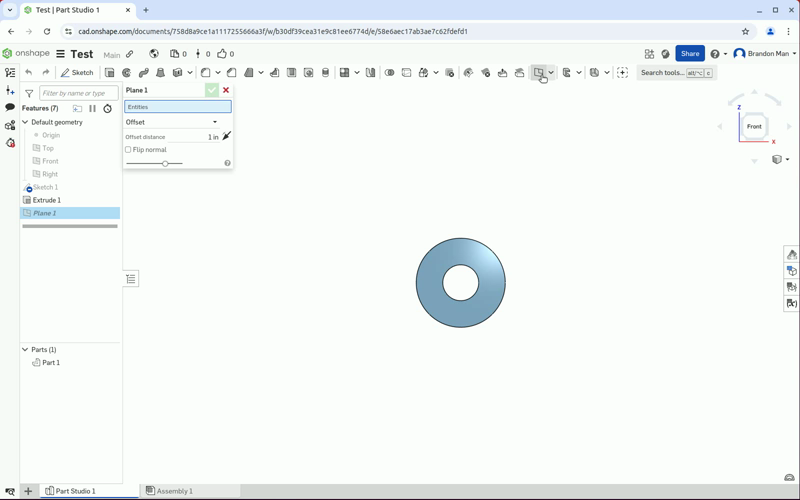
mouse_move(73, 163)
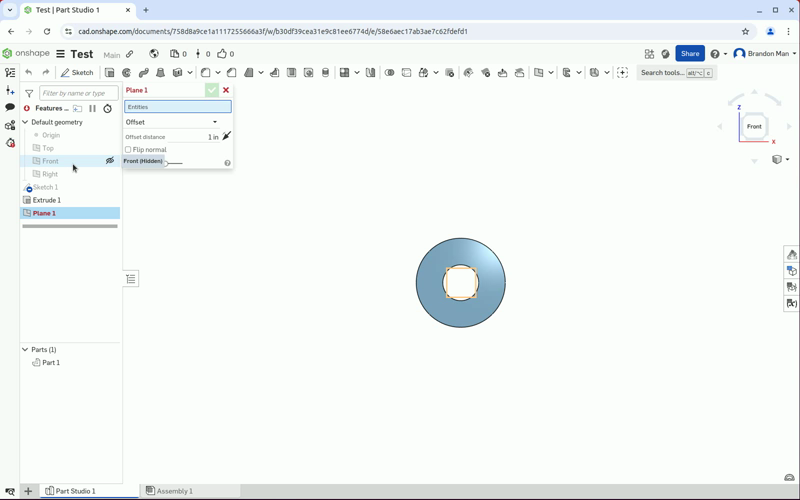
click(73, 163)
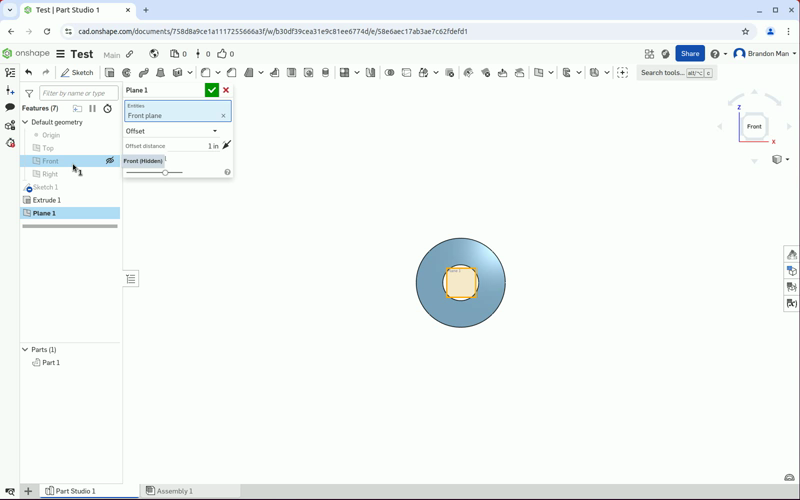
key(tab, 2)
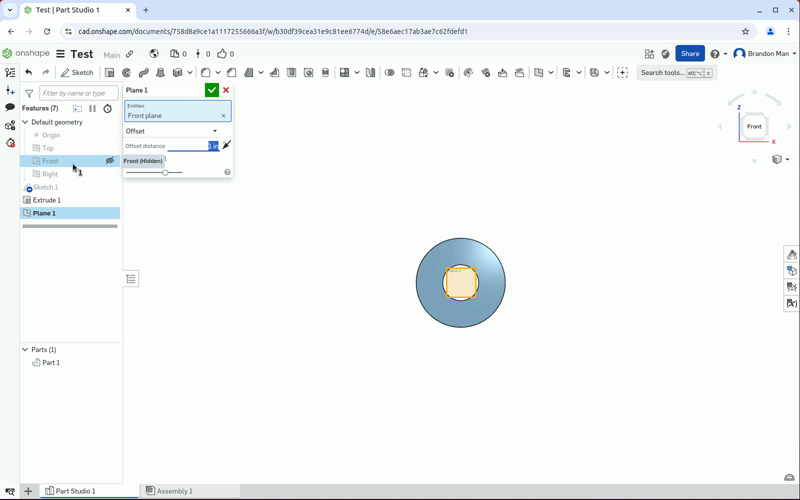
text(3.605)
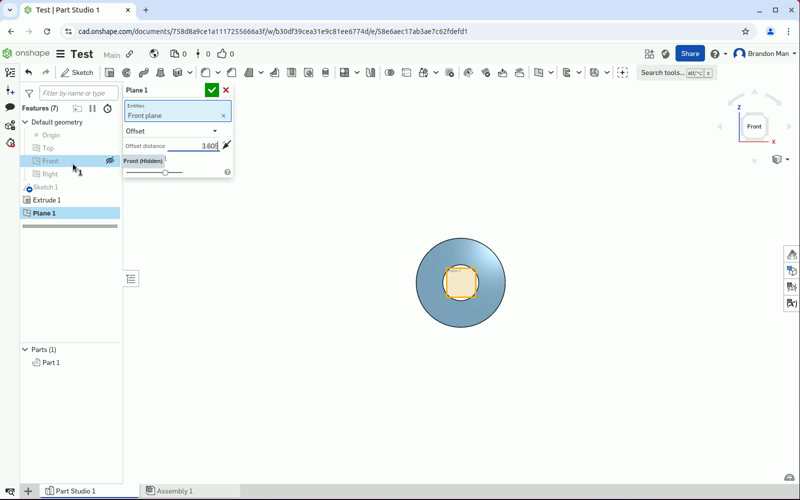
key(enter, 2)
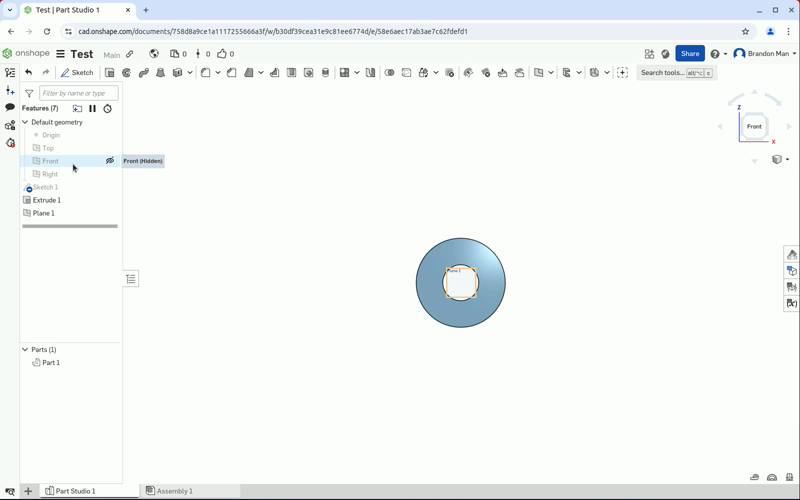
key(shift+s)
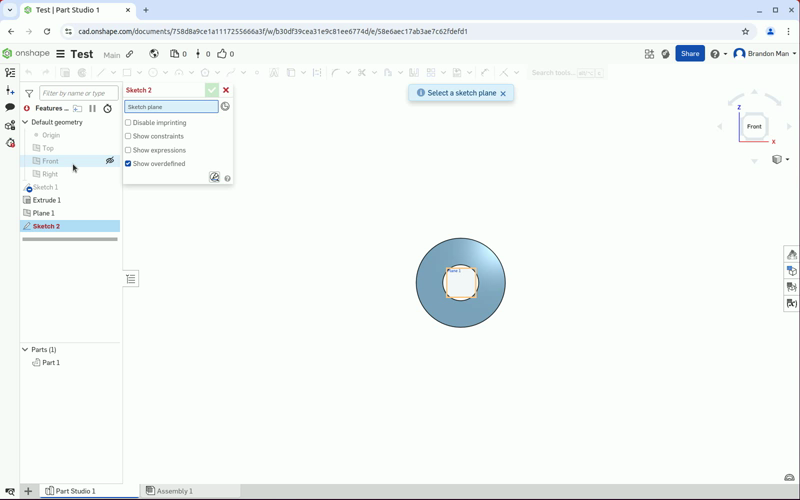
mouse_move(73, 215)
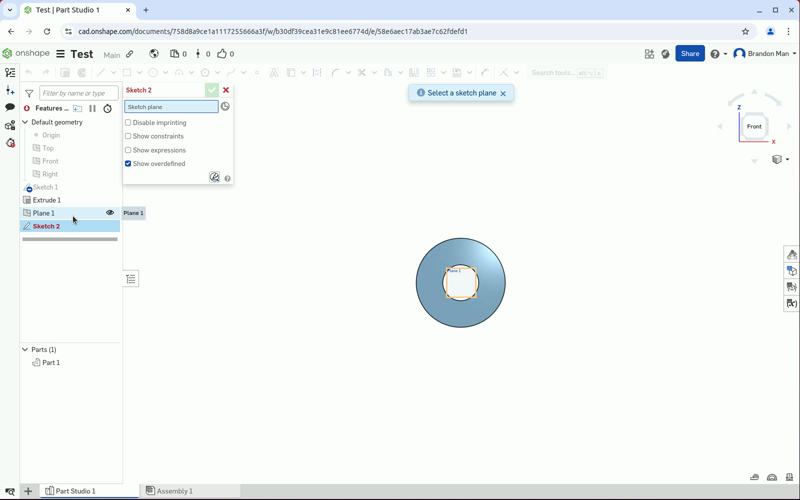
click(73, 215)
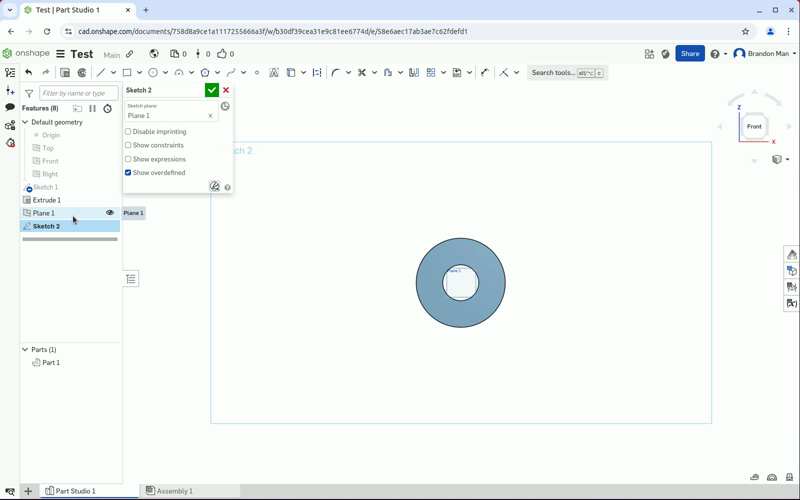
mouse_move(73, 352)
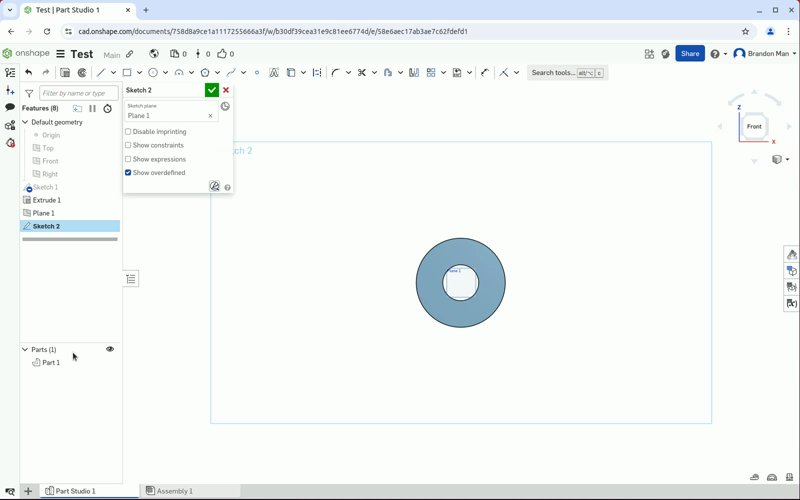
key(y)
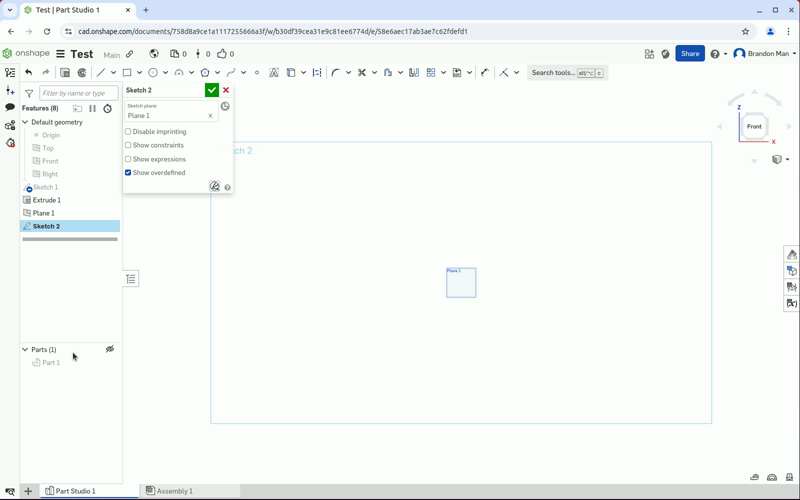
key(c)
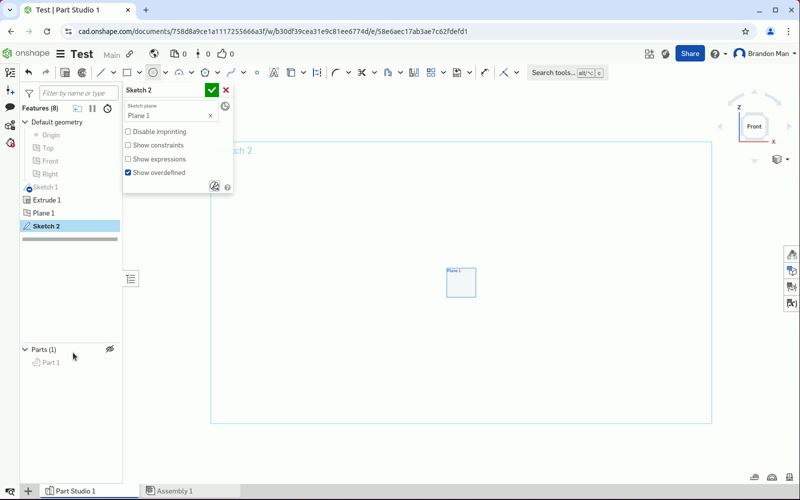
key_down(shift)
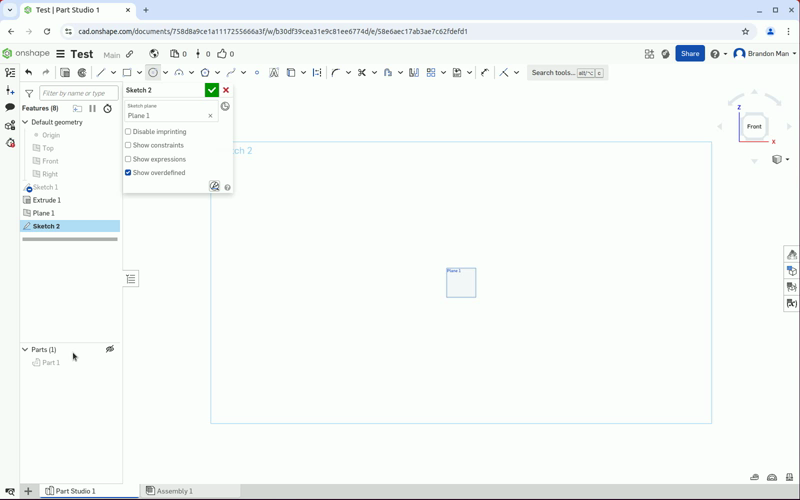
mouse_move(460, 282)
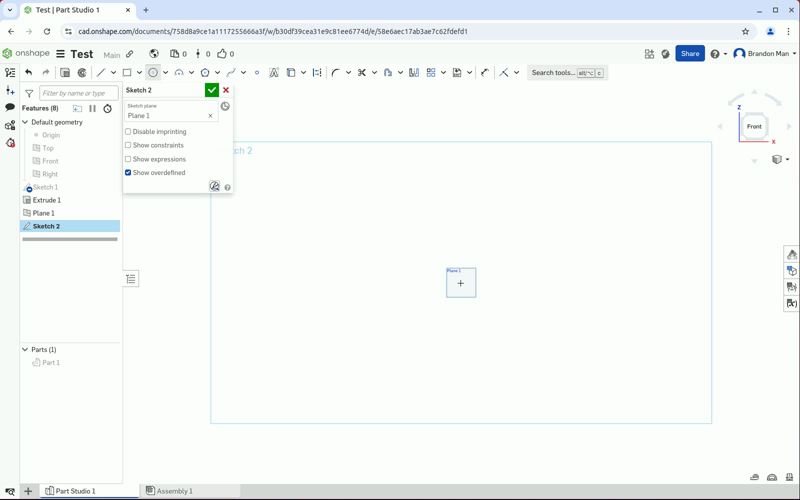
click(460, 282)
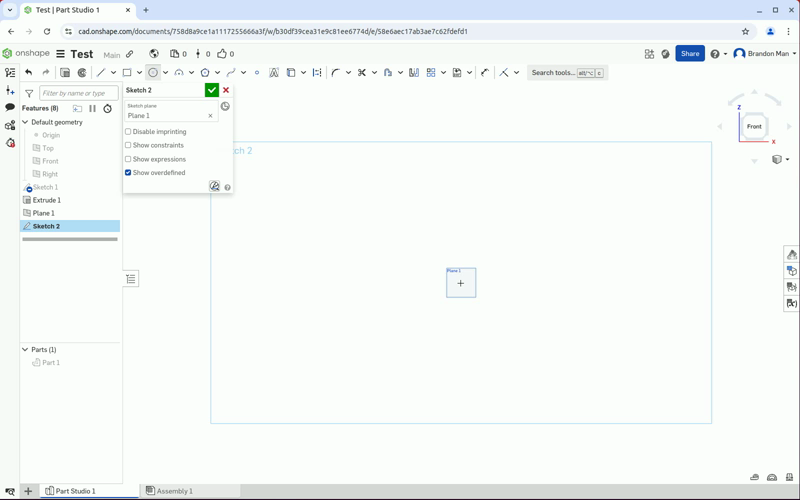
key_up(shift)
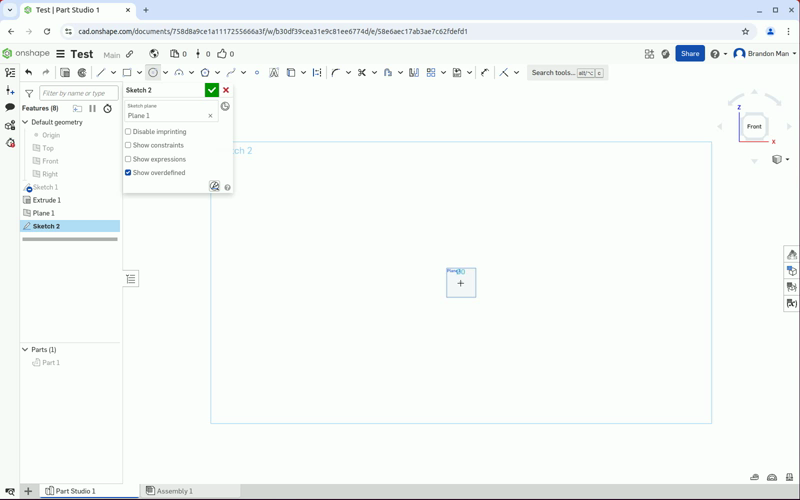
mouse_move(492, 282)
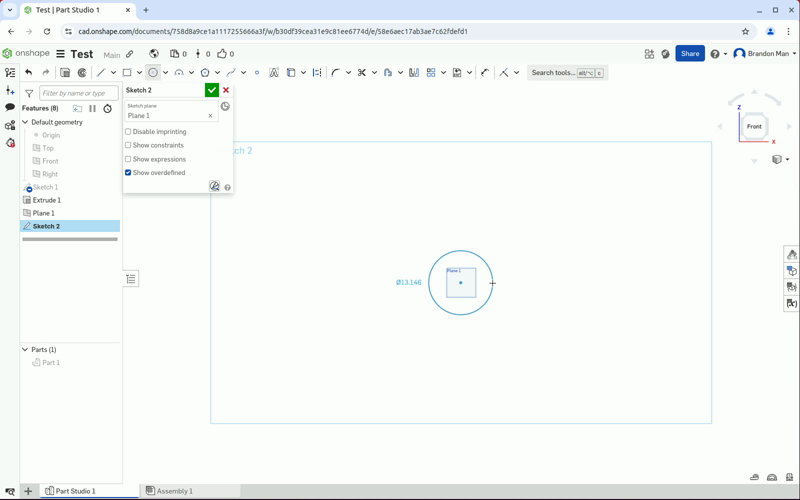
click(492, 282)
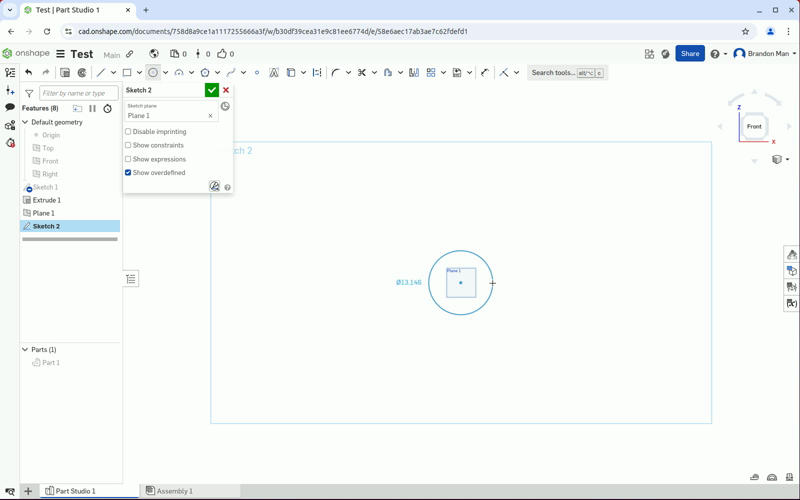
key(esc)
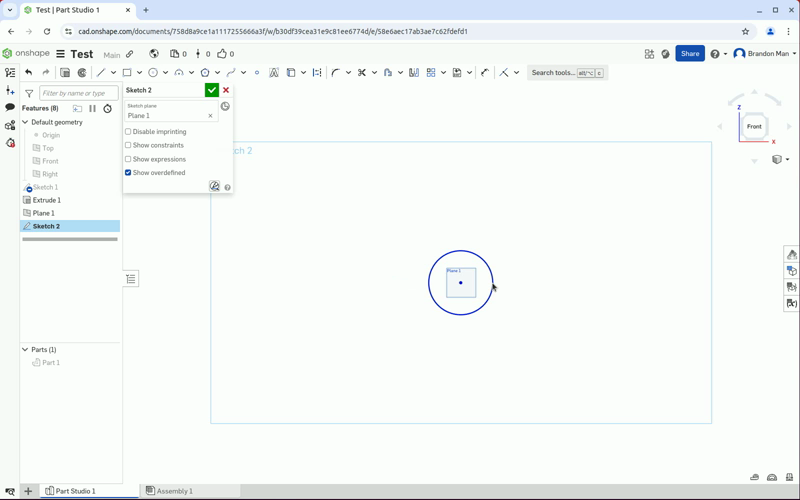
key(c)
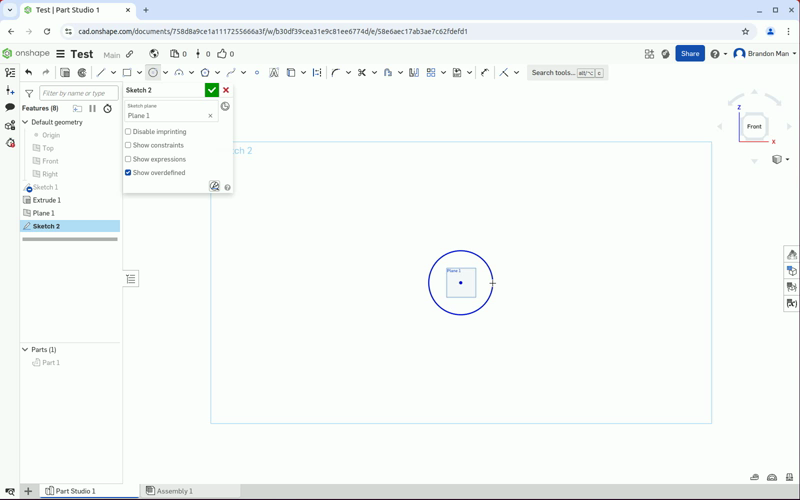
key_down(shift)
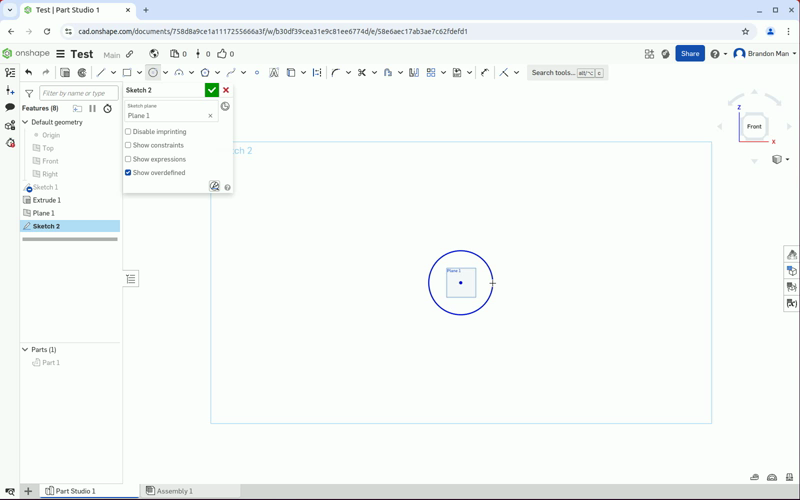
mouse_move(460, 282)
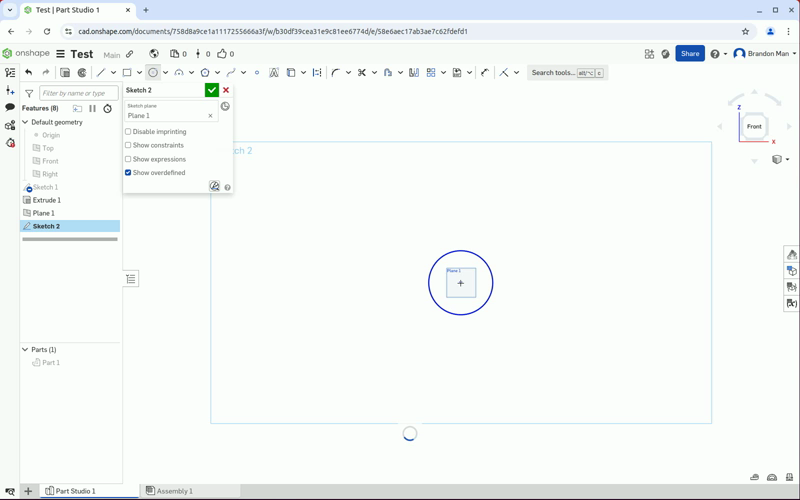
click(460, 282)
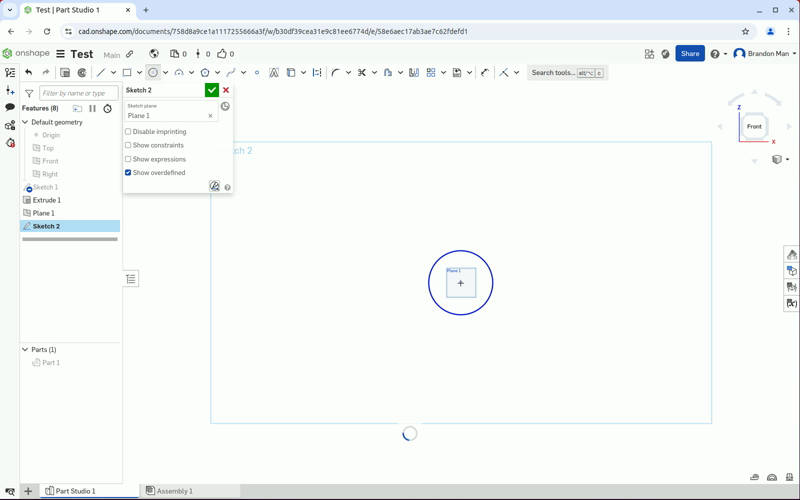
key_up(shift)
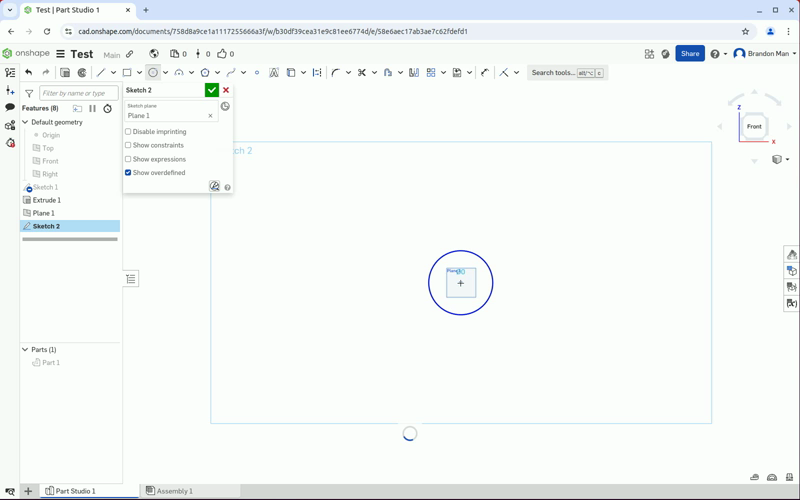
mouse_move(478, 282)
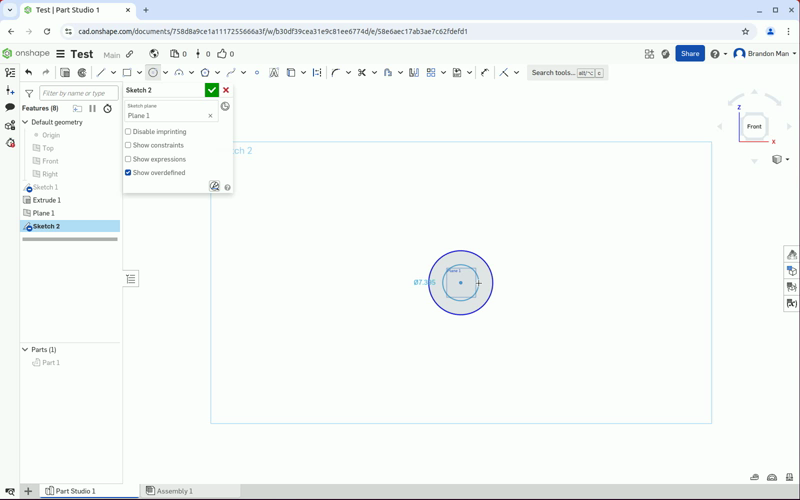
click(478, 282)
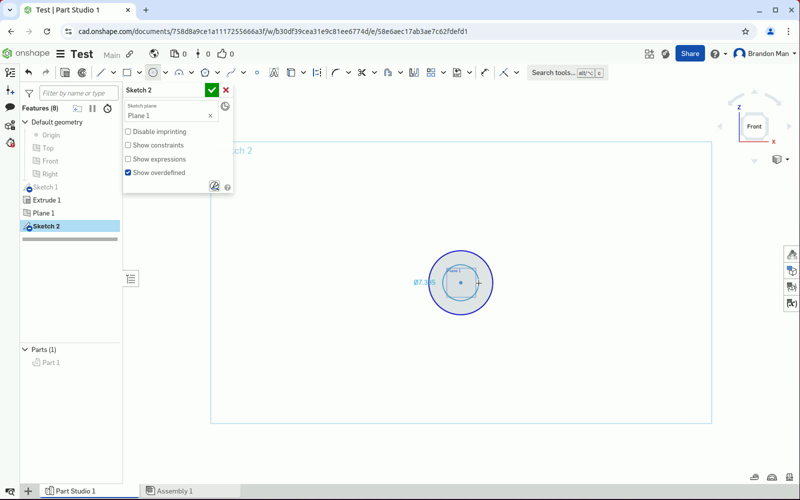
key(esc)
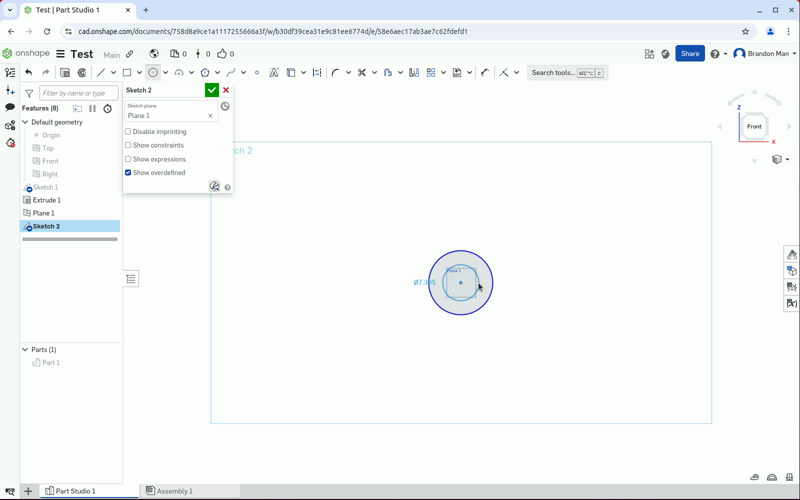
mouse_move(430, 280)
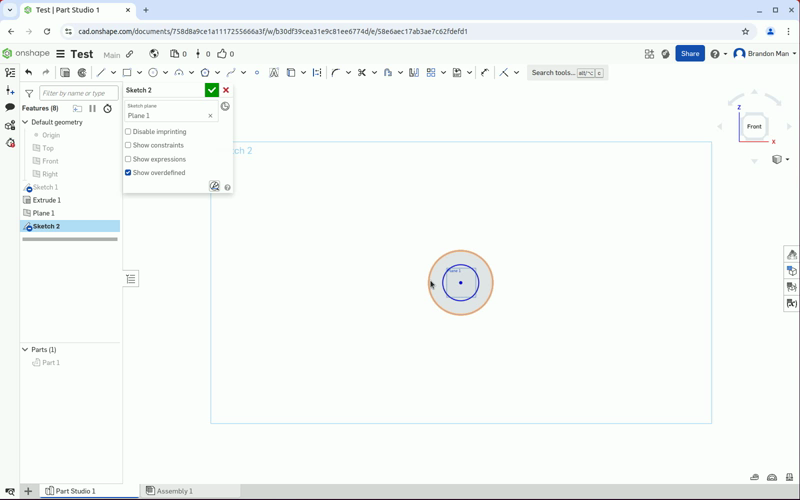
click(430, 280)
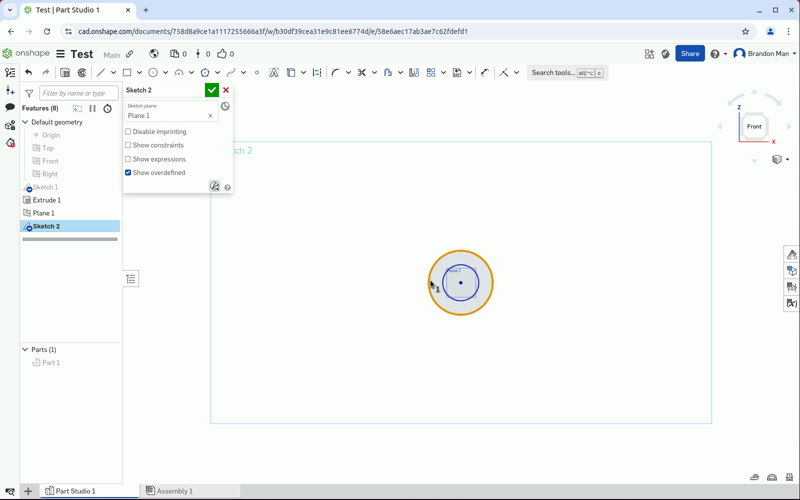
mouse_move(73, 352)
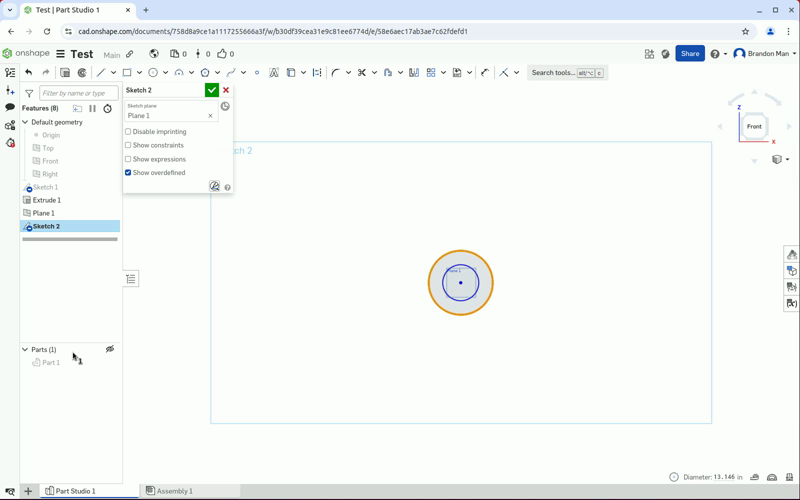
key(shift+y)
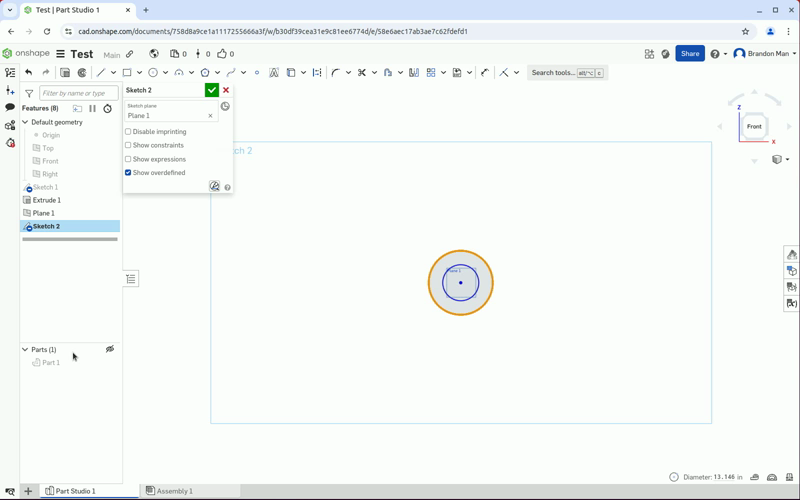
key(shift+e)
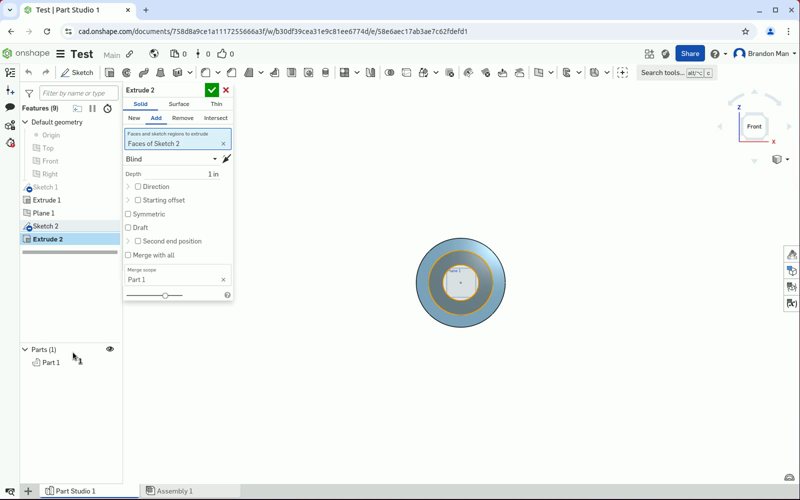
mouse_move(143, 106)
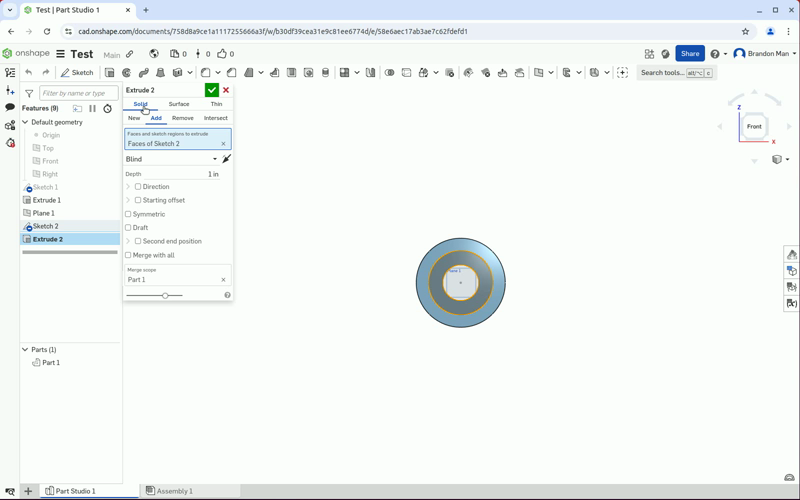
click(143, 106)
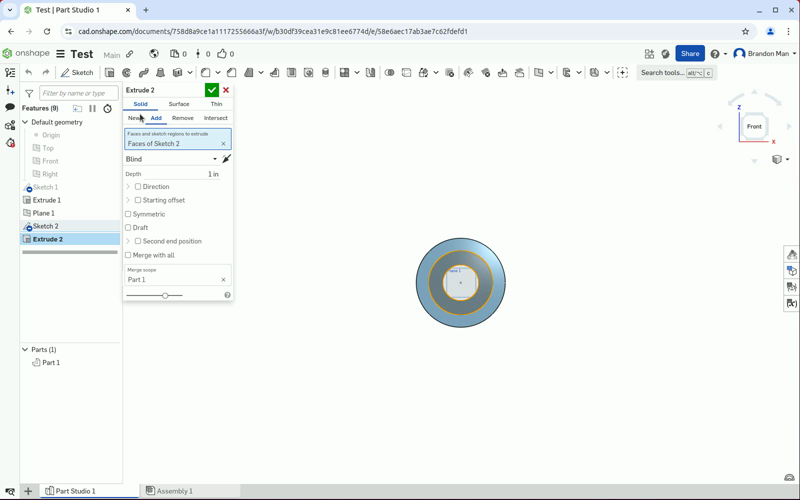
mouse_move(137, 120)
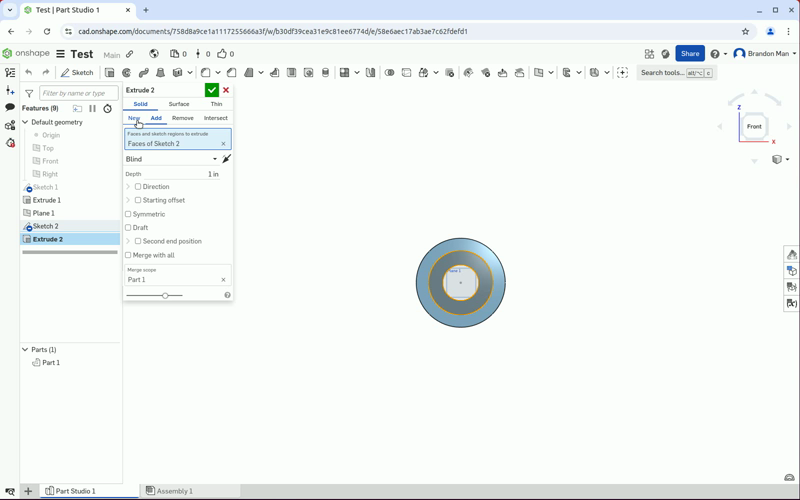
click(137, 120)
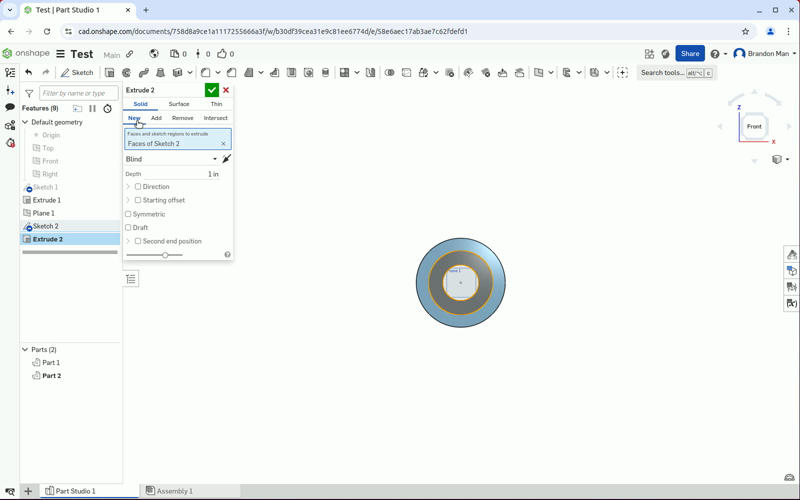
key(tab, 4)
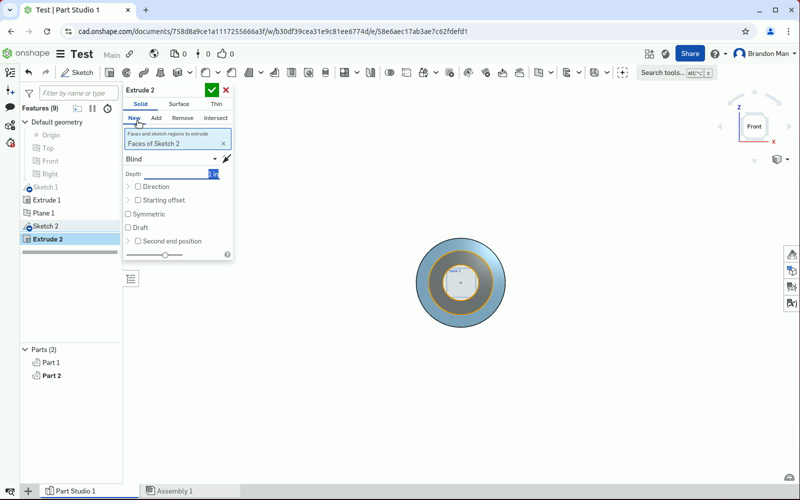
text(1.204)
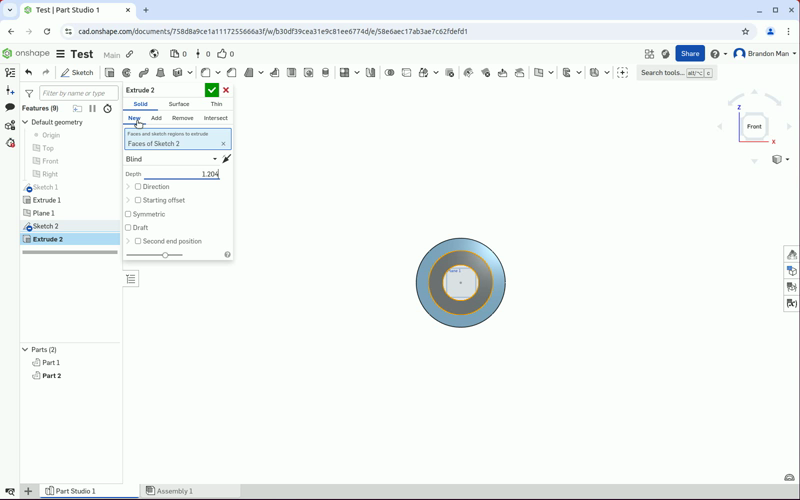
key(enter)
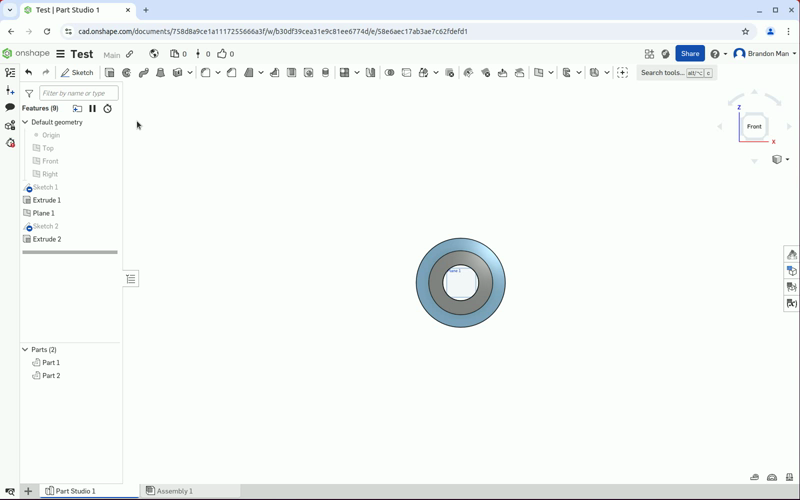
key(shift+h)
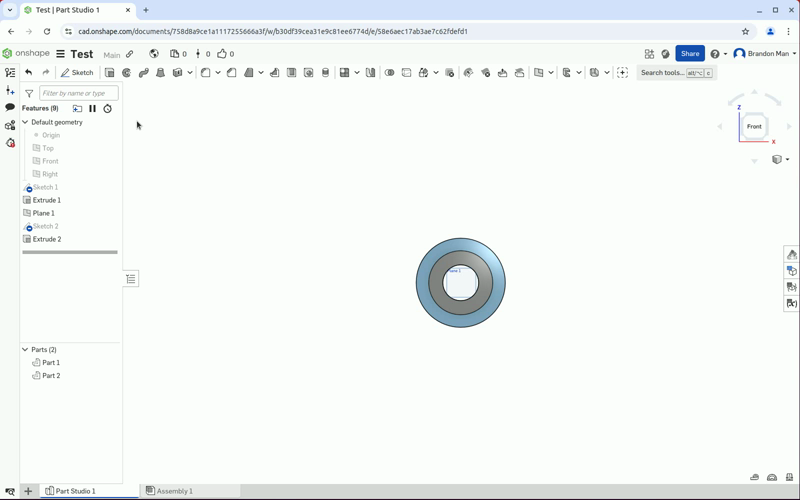
key(shift+h)
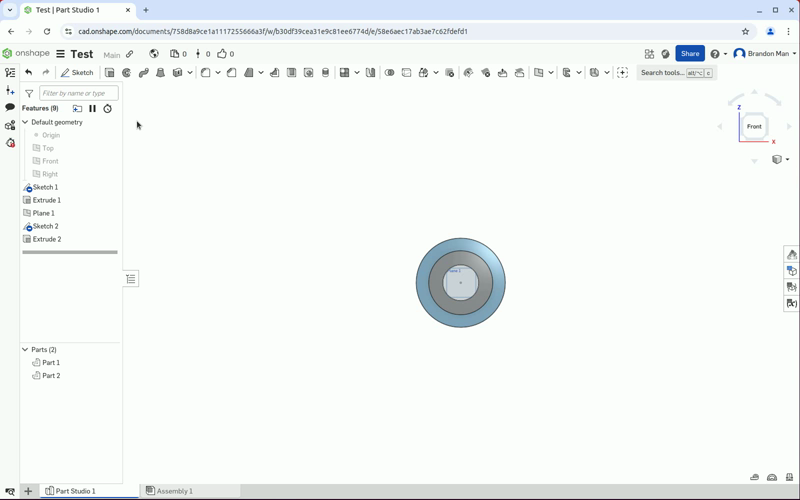
key(shift+7)
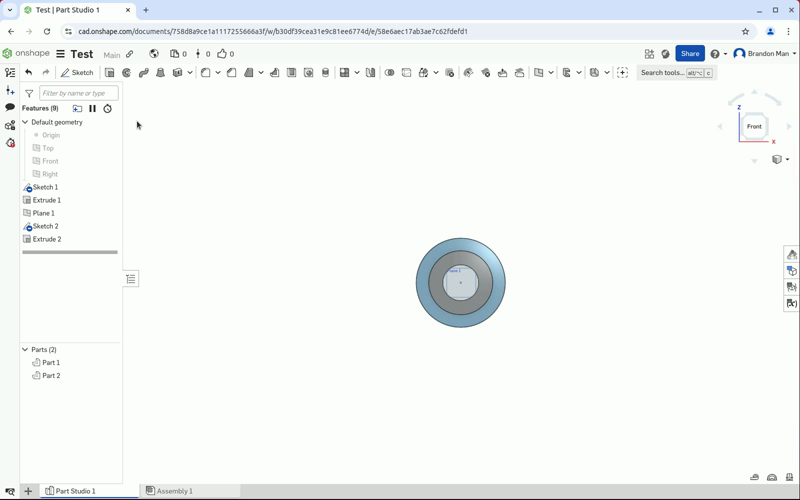
key(left, 2)
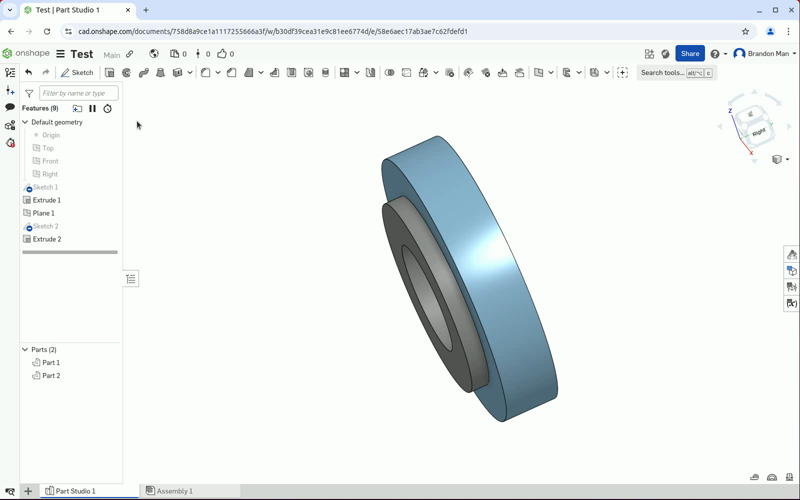
key(down, 2)
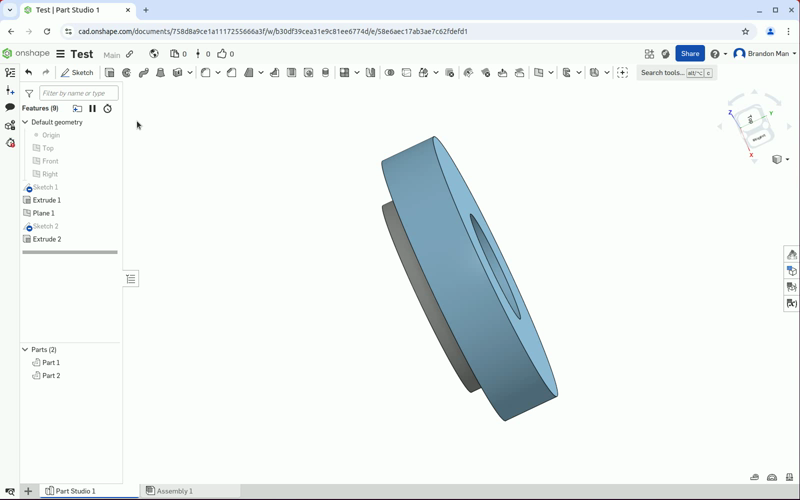
key(up, 2)
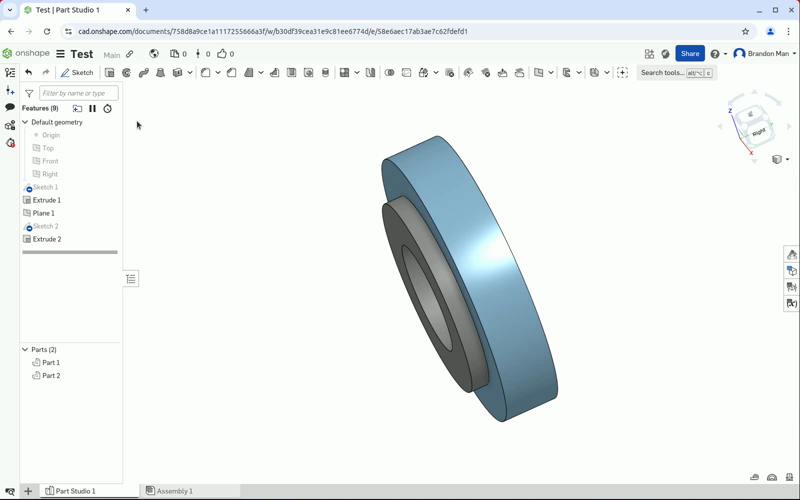
key(right, 2)
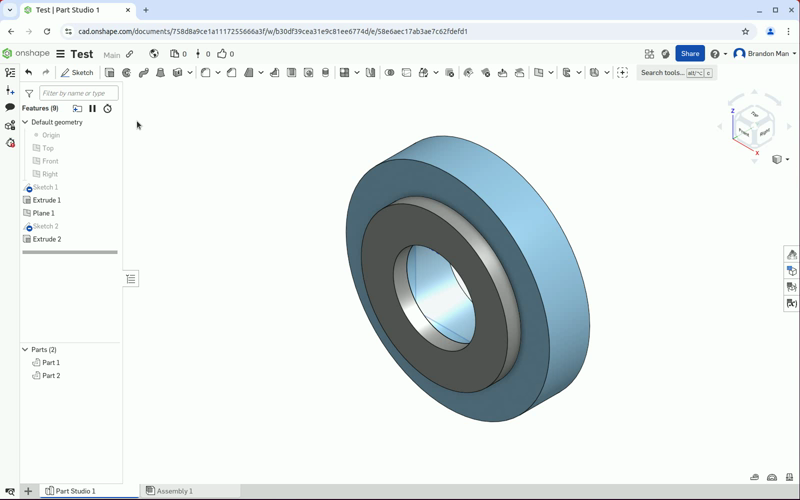
mouse_move(73, 189)
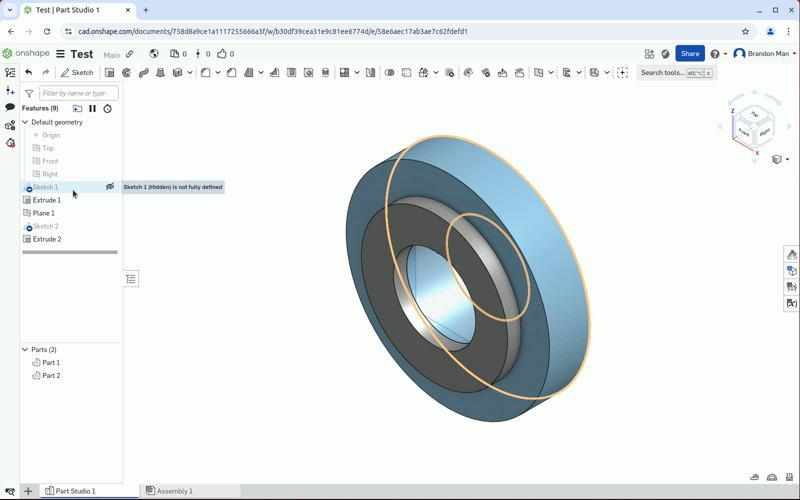
click(73, 189)